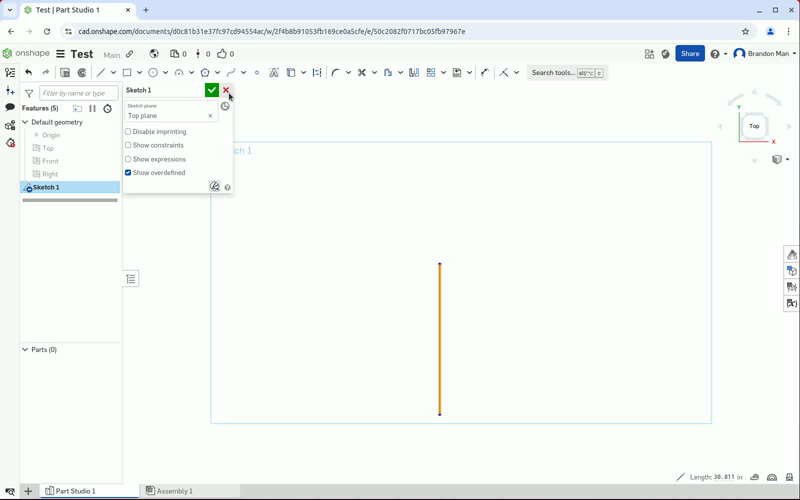
key(shift+h)
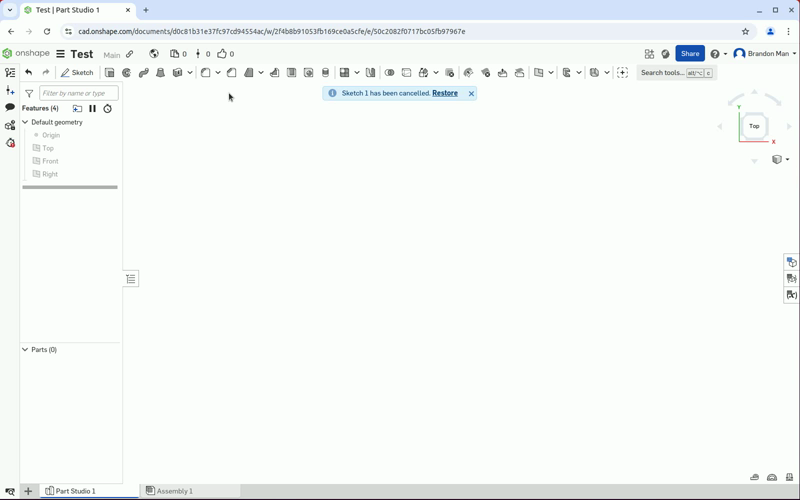
mouse_move(73, 352)
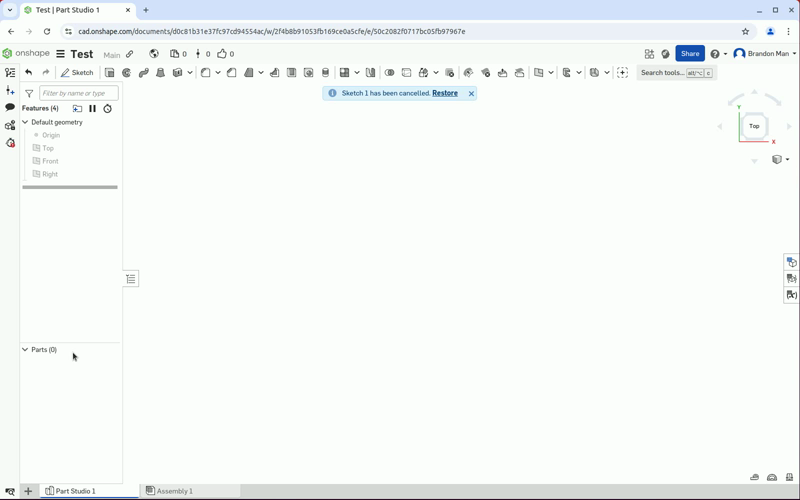
key(y)
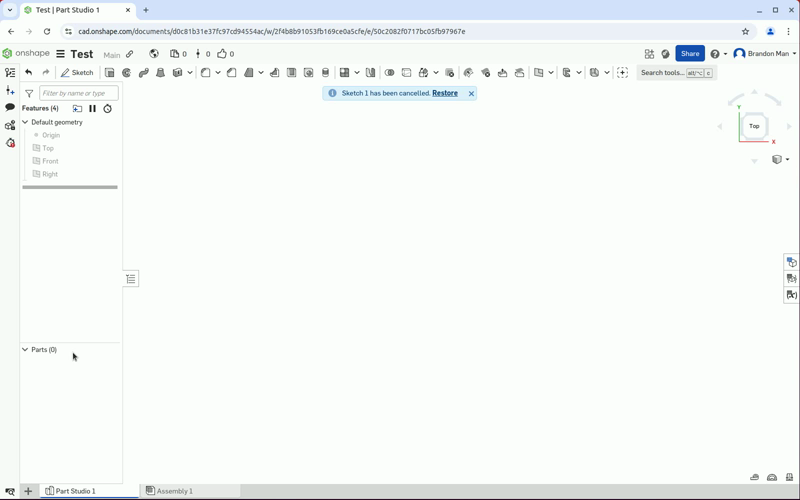
key(shift+p)
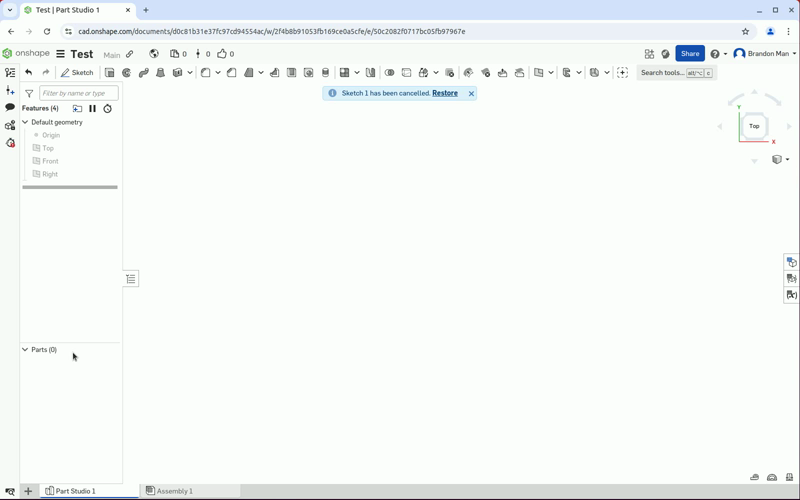
key(space)
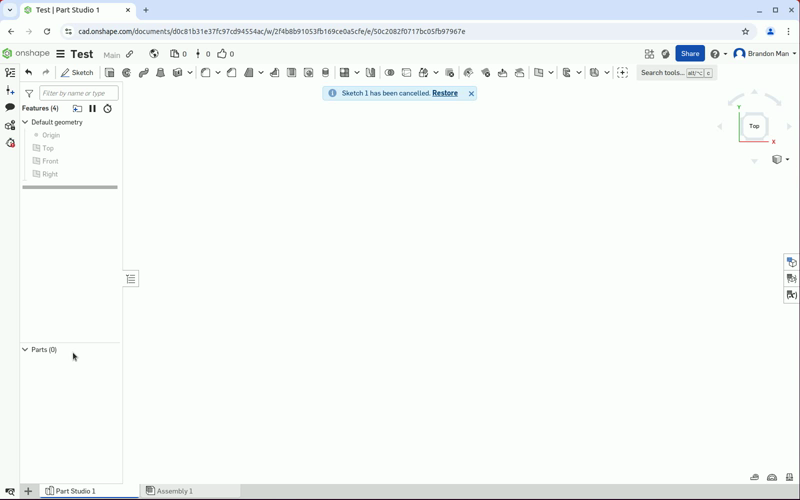
key_down(shift)
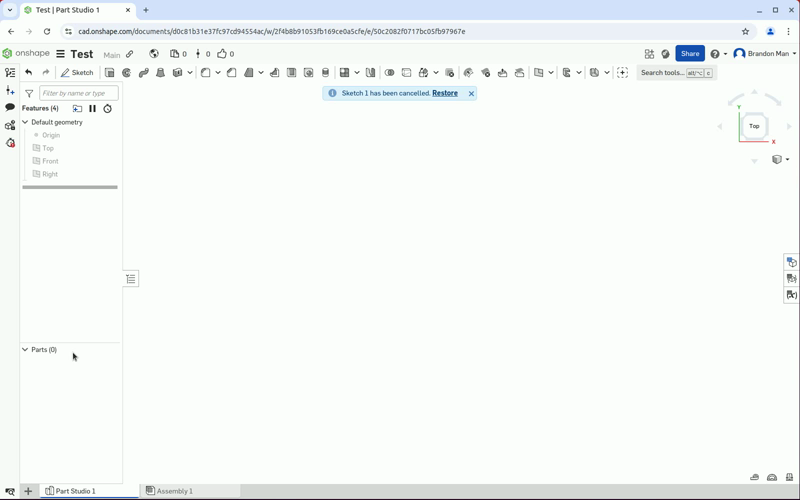
key(up)
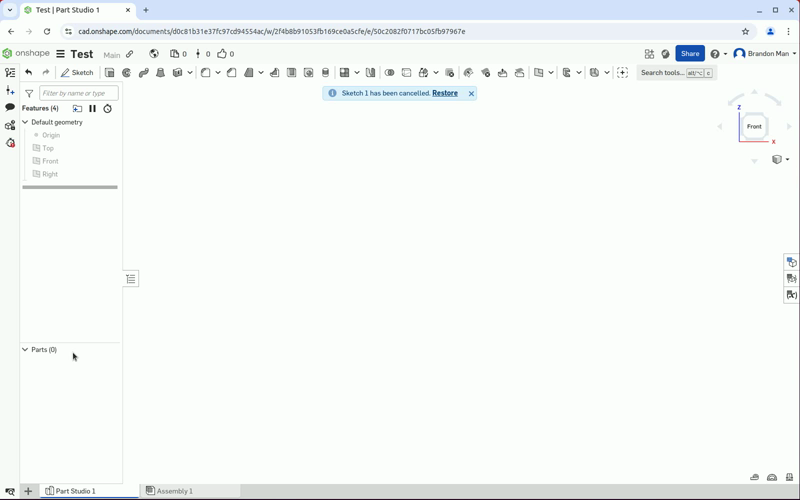
key_up(shift)
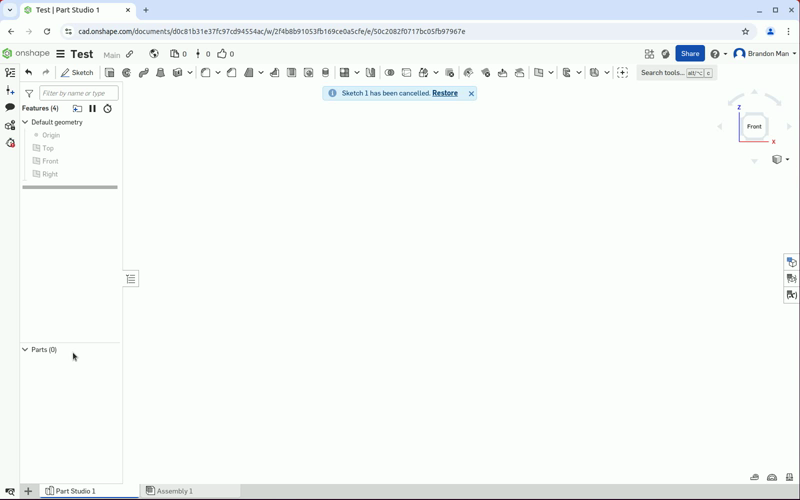
mouse_move(73, 352)
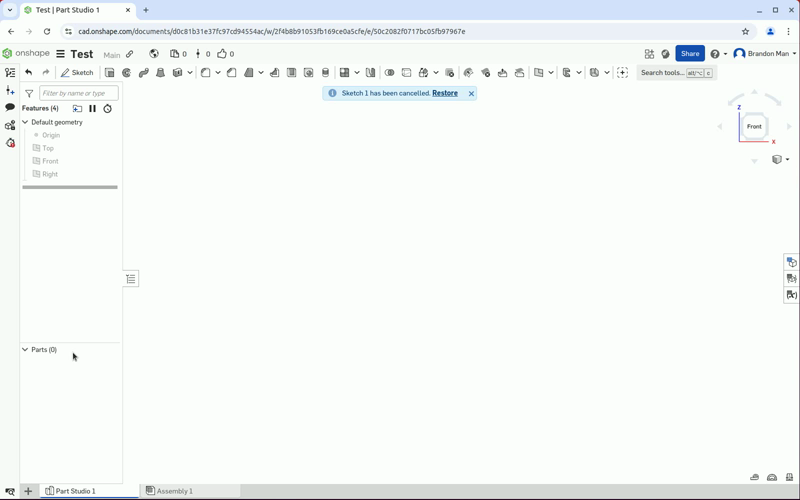
key(shift+y)
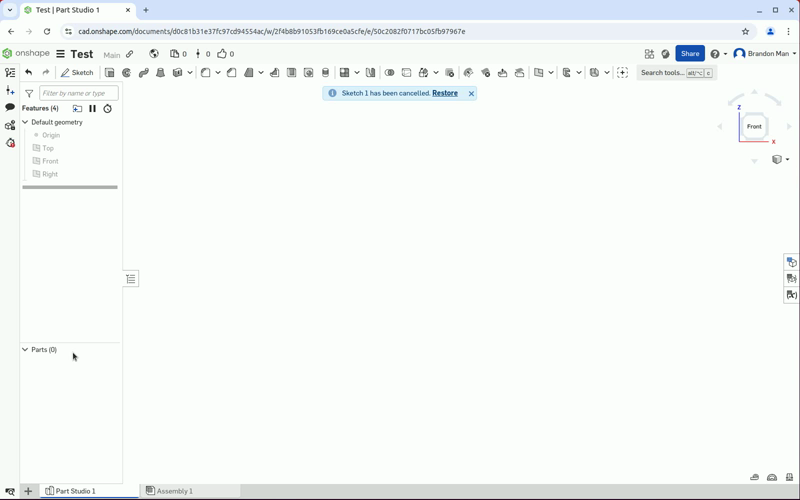
key(shift+s)
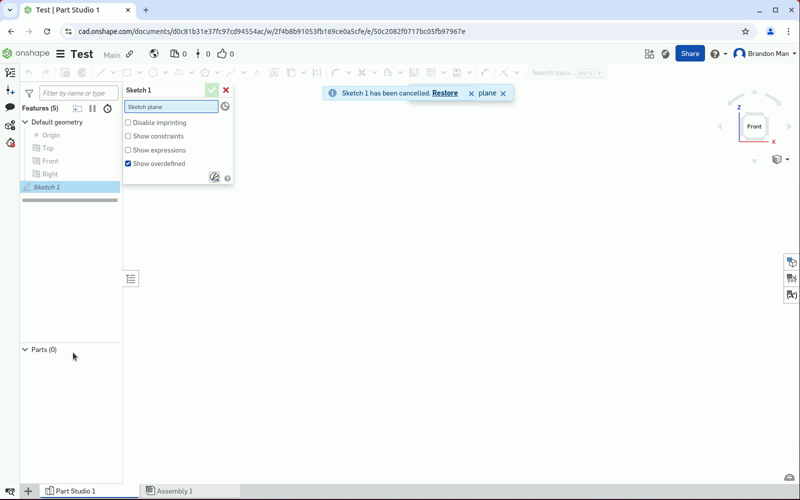
mouse_move(73, 163)
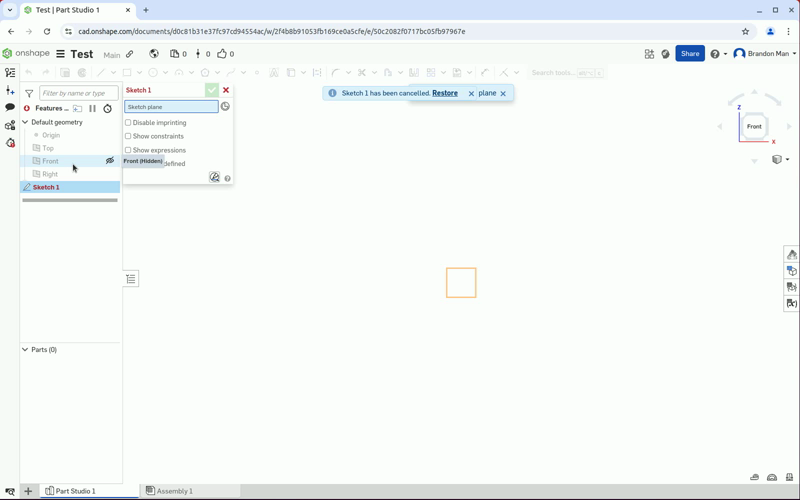
click(73, 163)
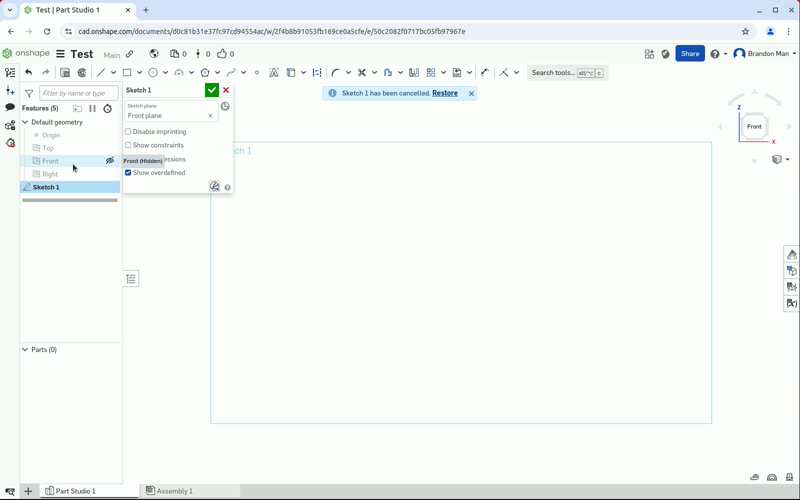
mouse_move(73, 352)
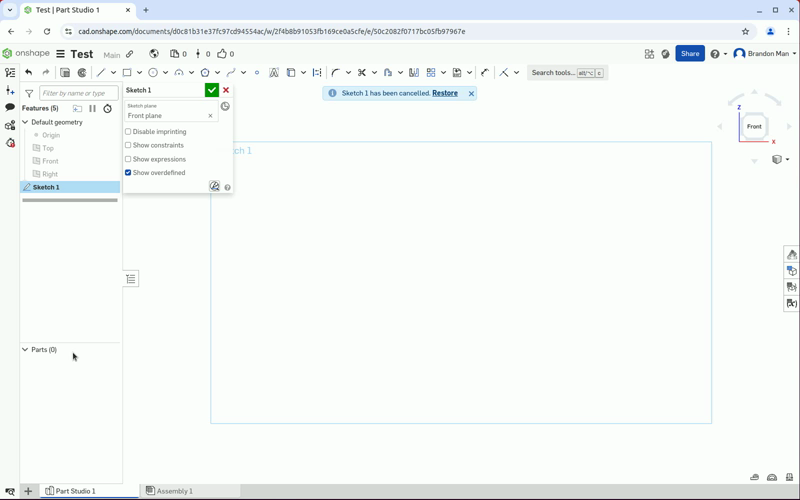
key(y)
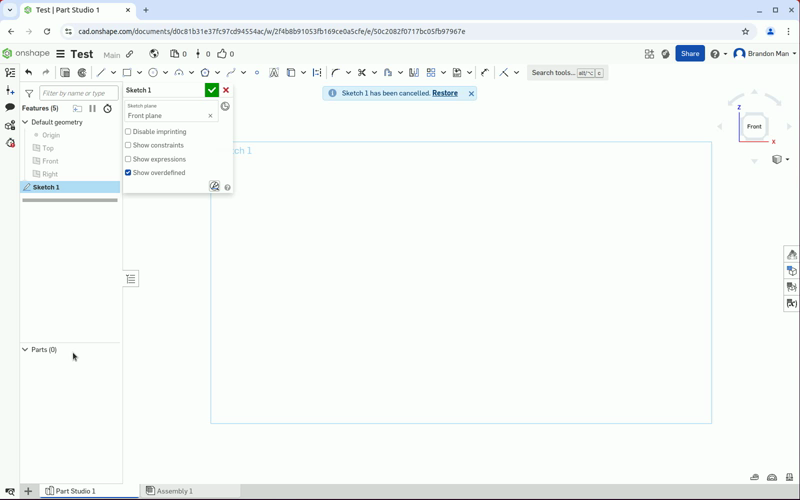
key(c)
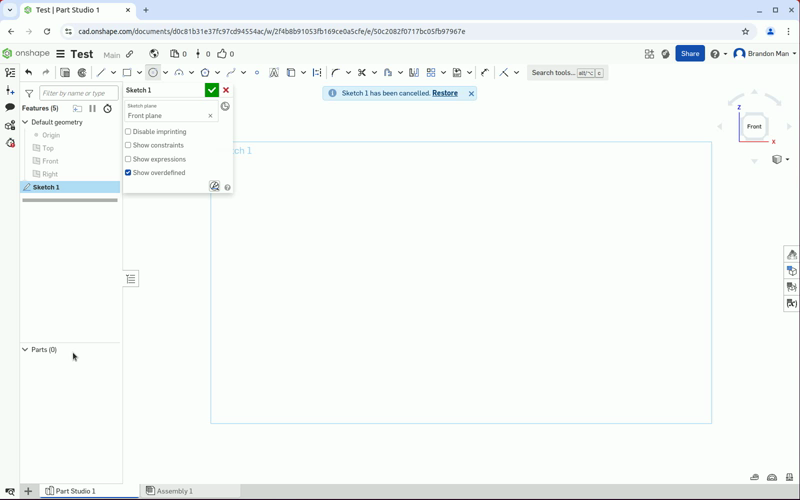
key_down(shift)
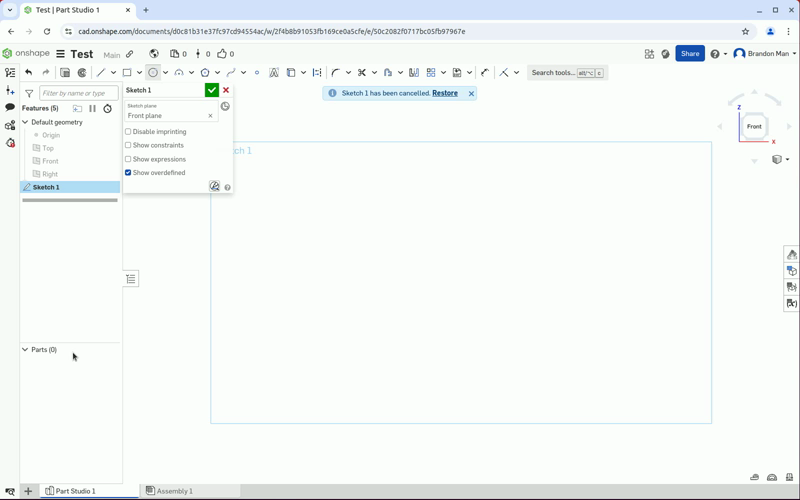
mouse_move(491, 287)
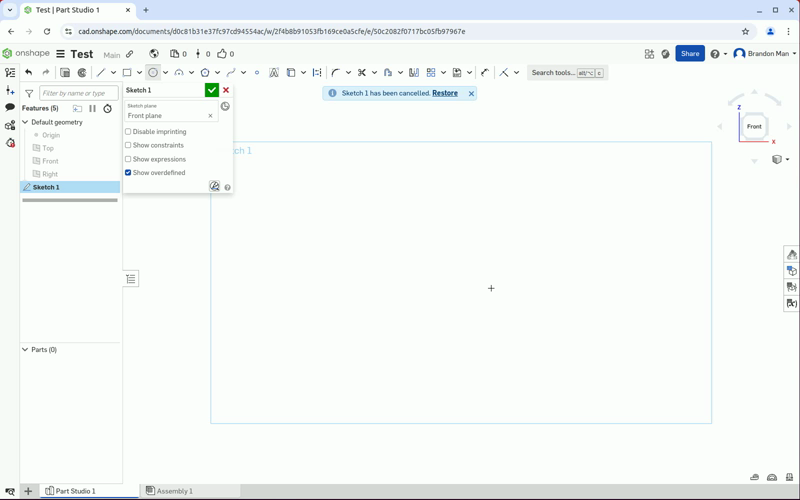
click(491, 287)
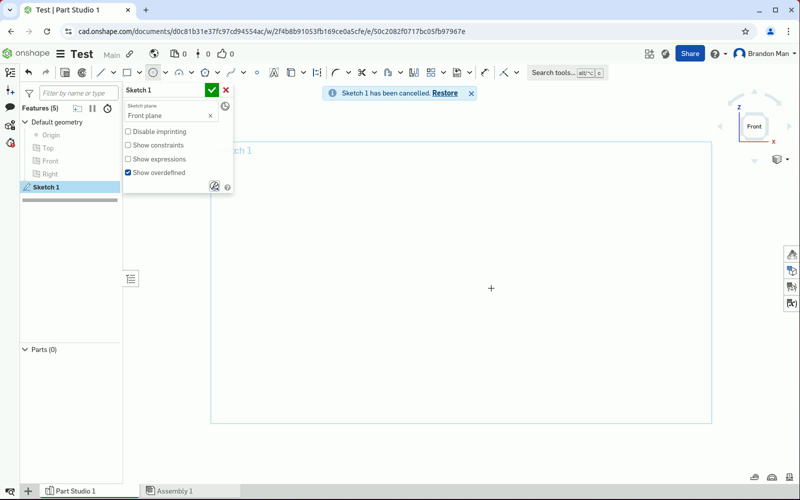
key_up(shift)
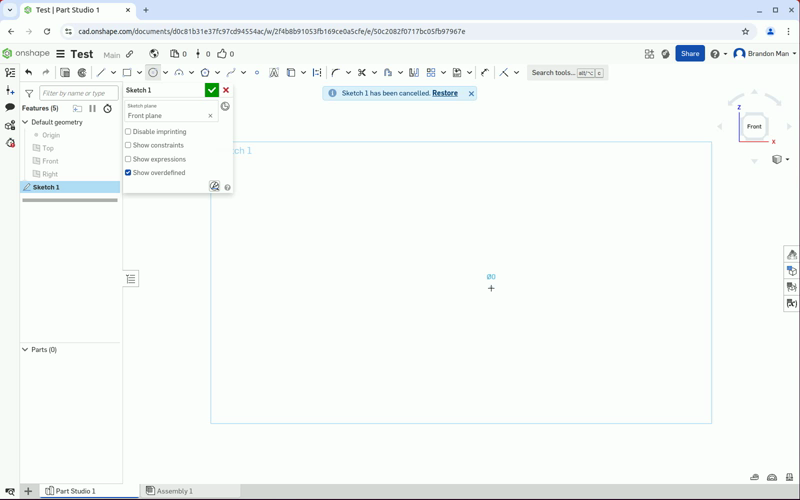
mouse_move(510, 287)
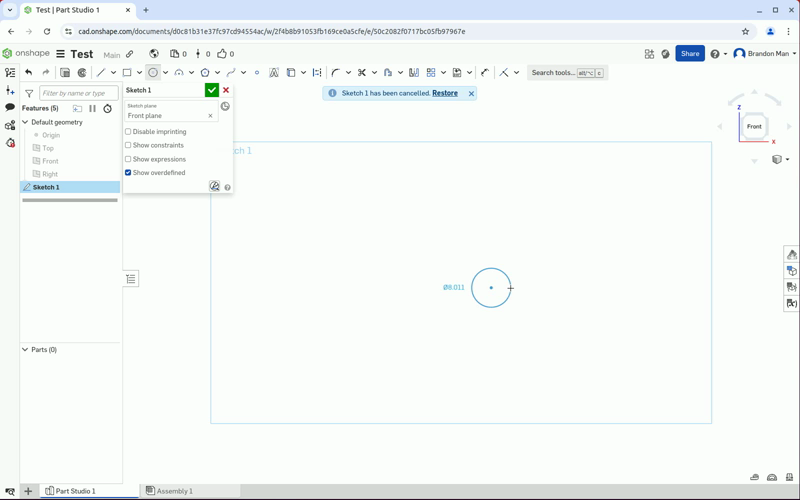
click(510, 287)
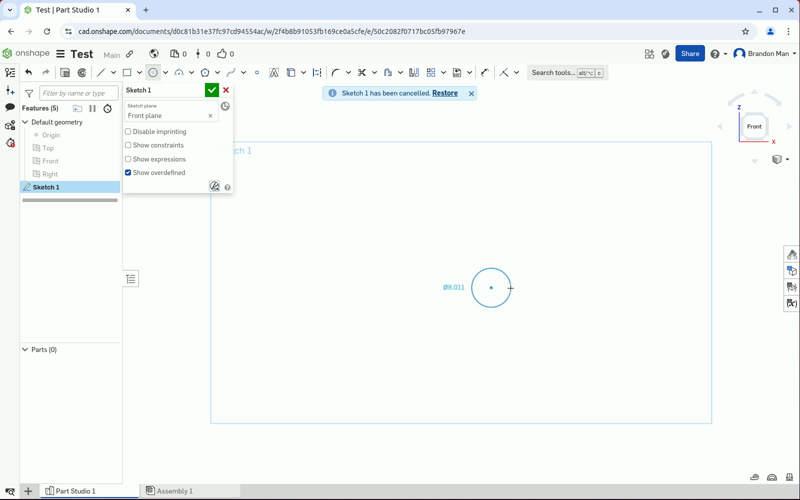
key(esc)
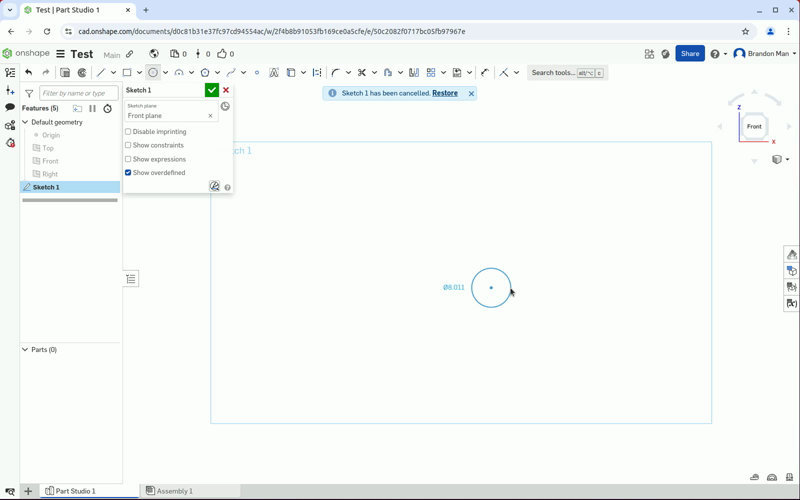
key(c)
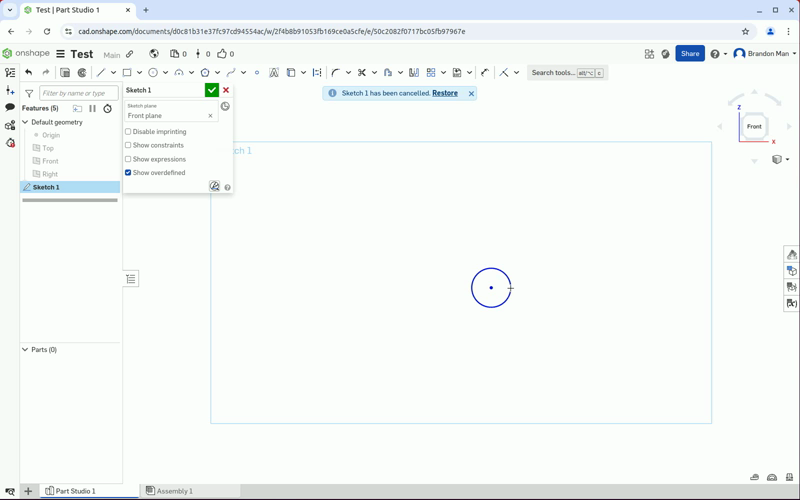
key_down(shift)
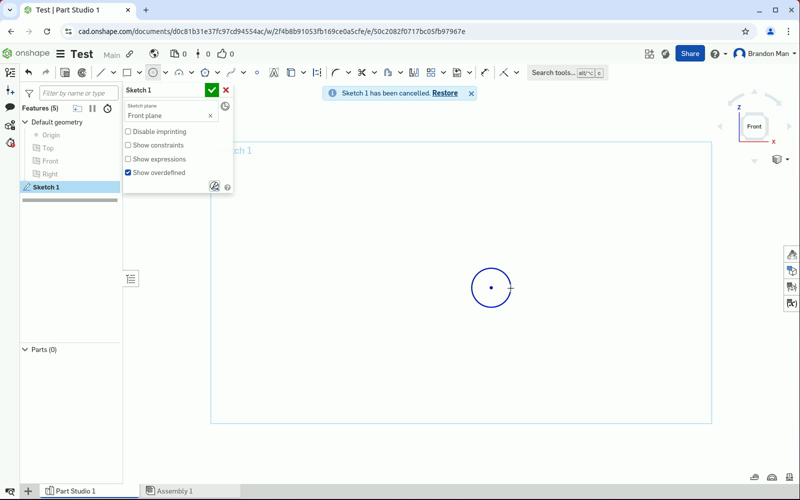
mouse_move(491, 287)
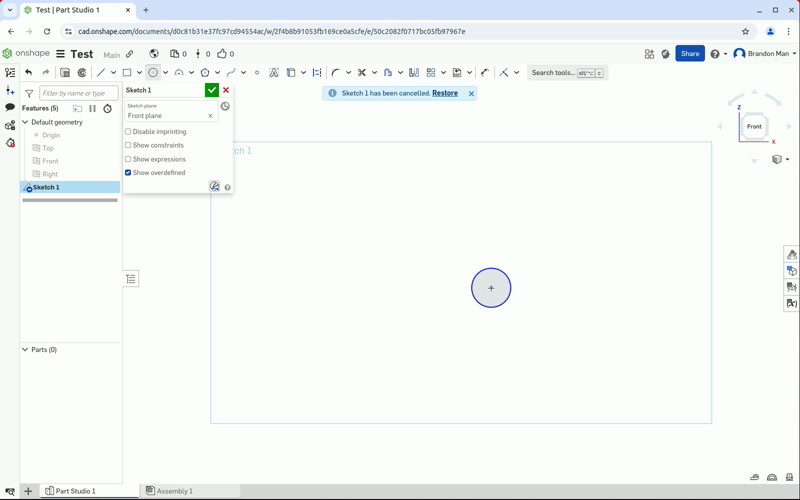
click(491, 287)
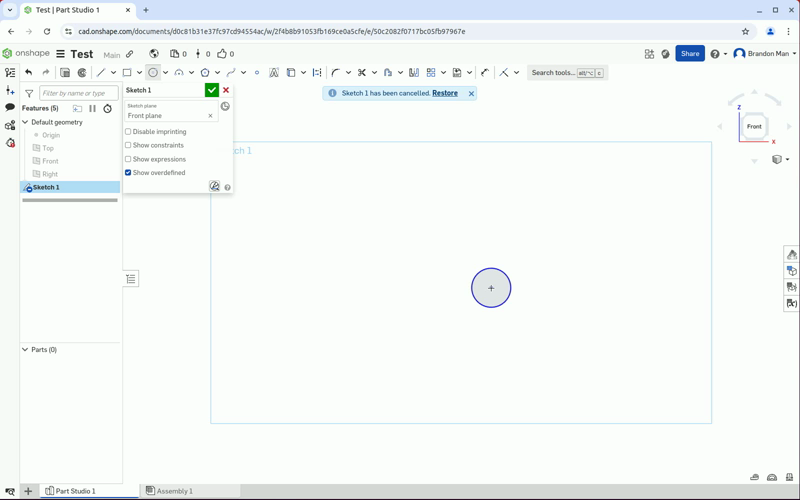
key_up(shift)
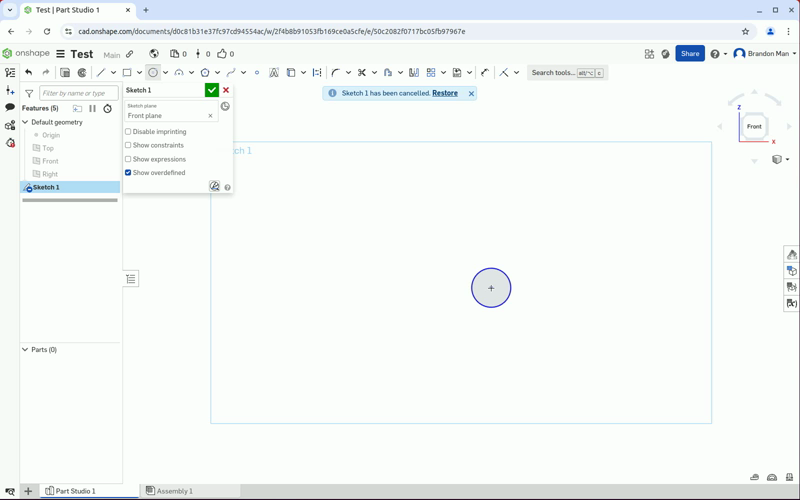
mouse_move(502, 287)
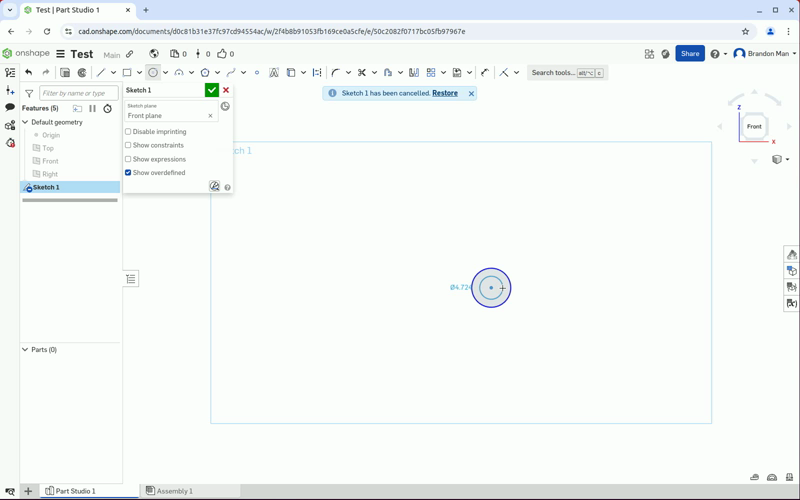
click(502, 287)
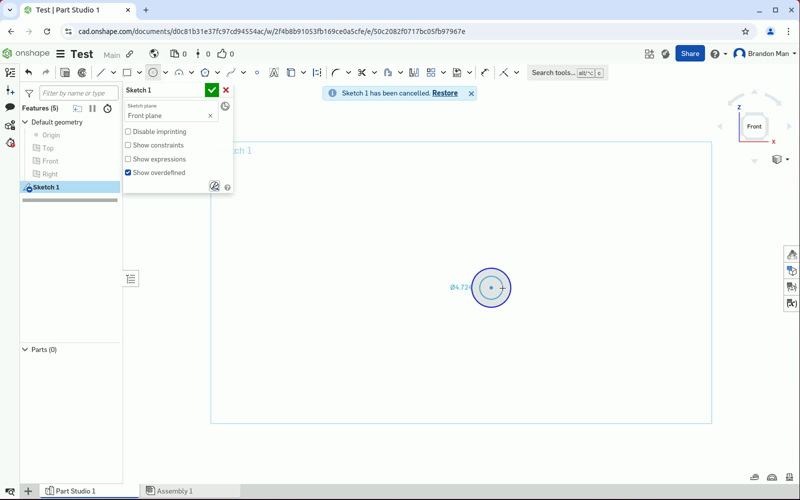
key(esc)
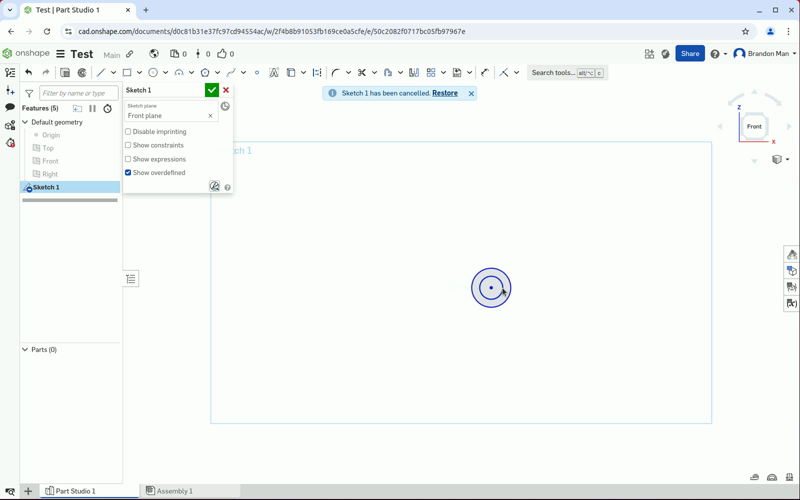
mouse_move(507, 281)
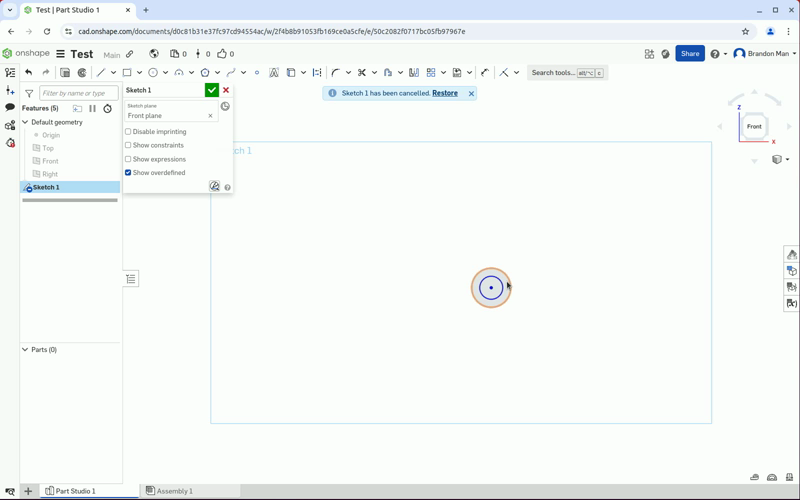
scroll(6)
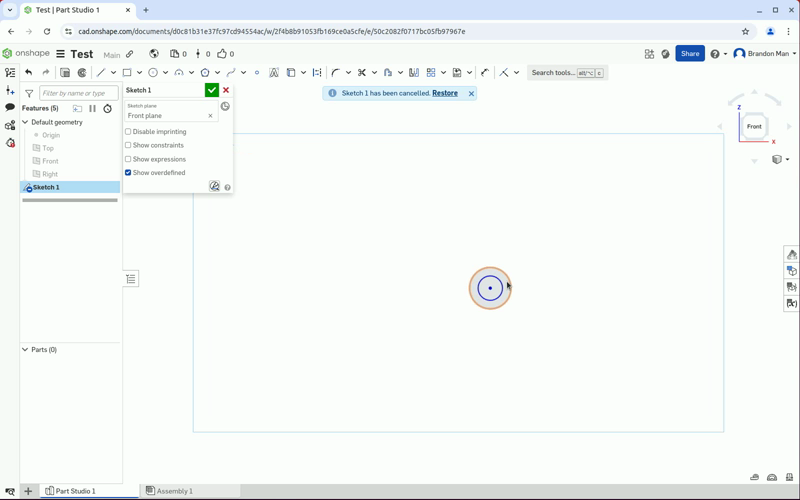
scroll(6)
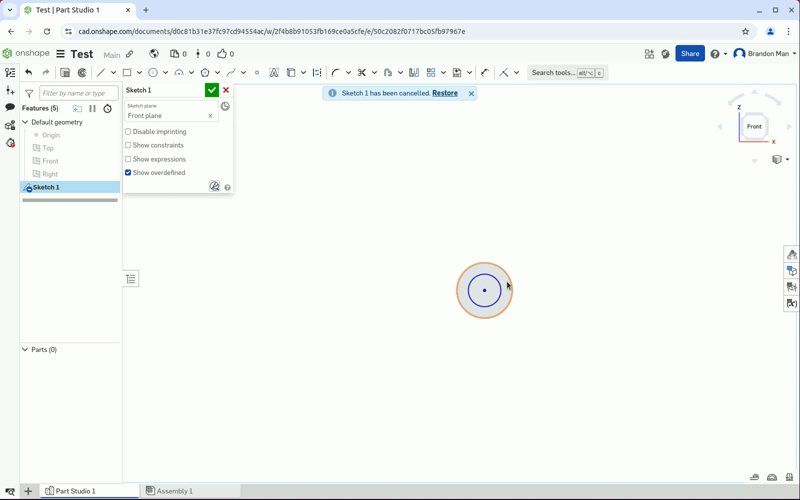
scroll(6)
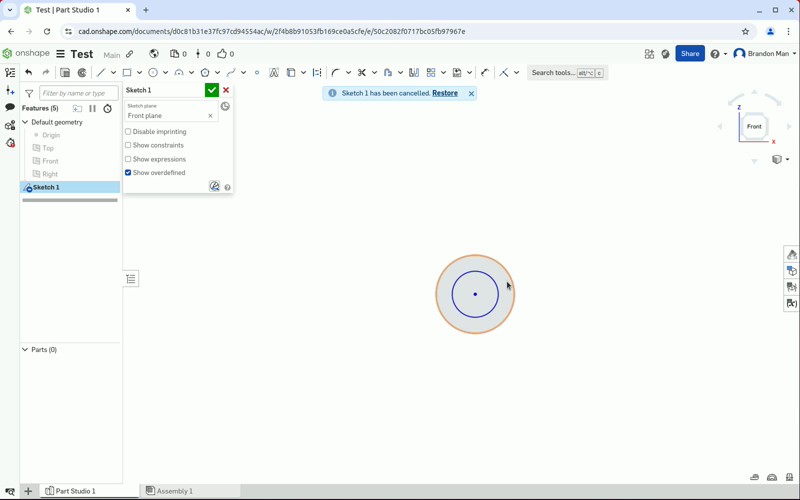
scroll(6)
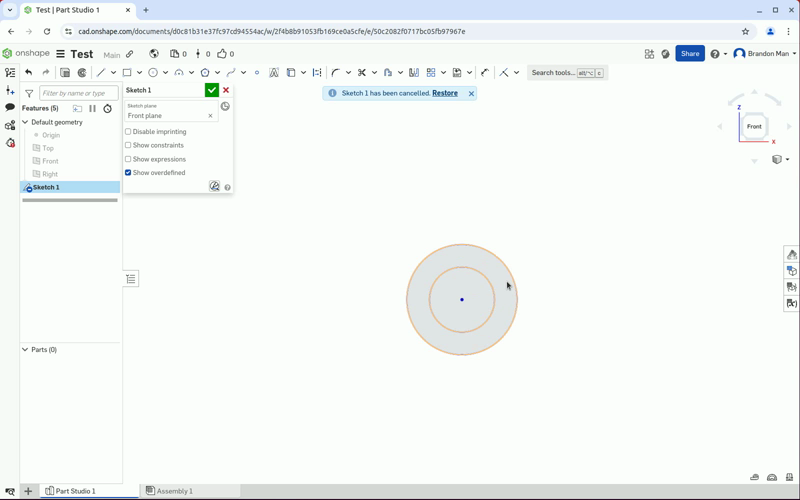
scroll(6)
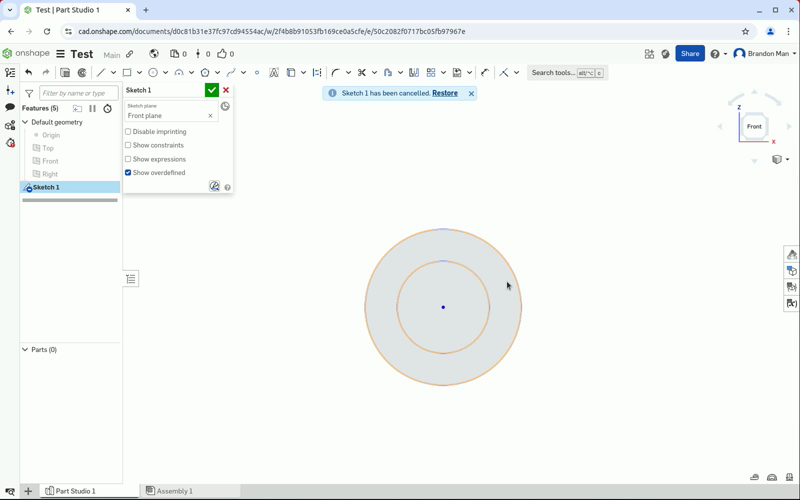
scroll(6)
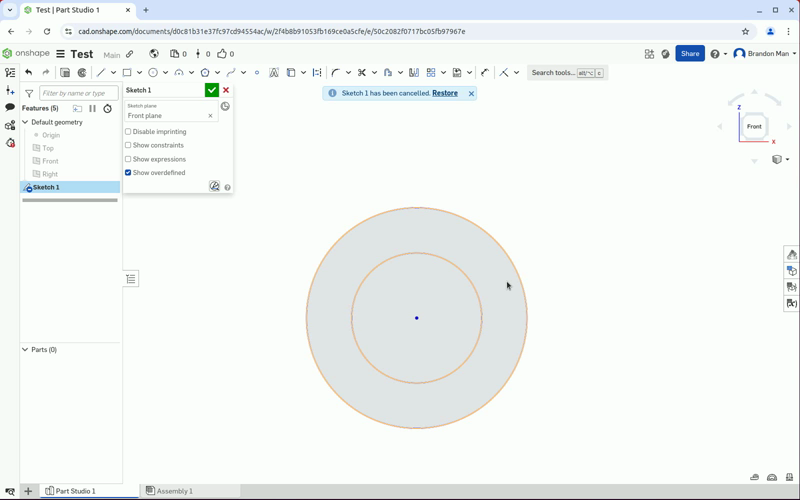
scroll(6)
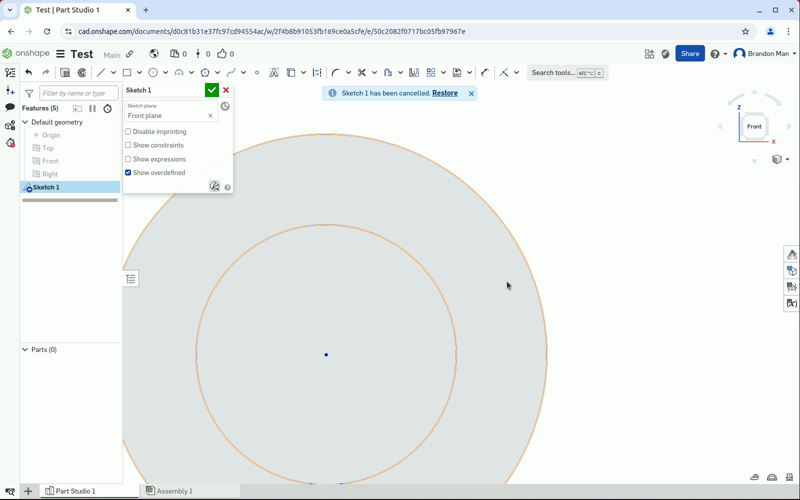
click(507, 281)
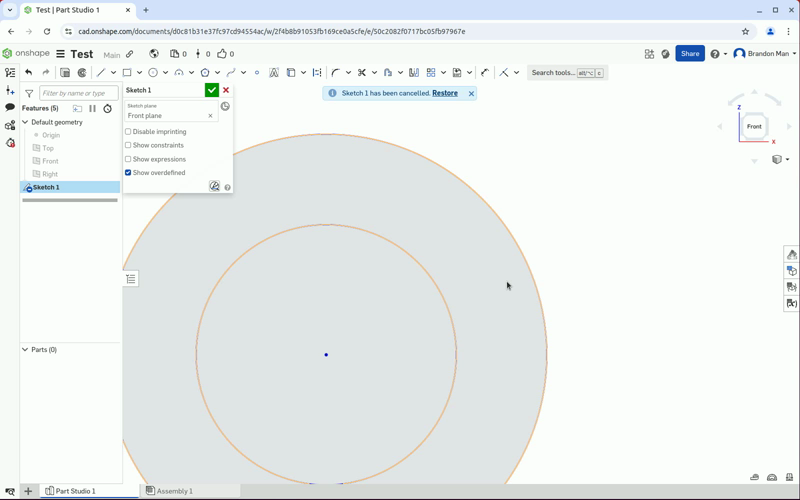
scroll(-6)
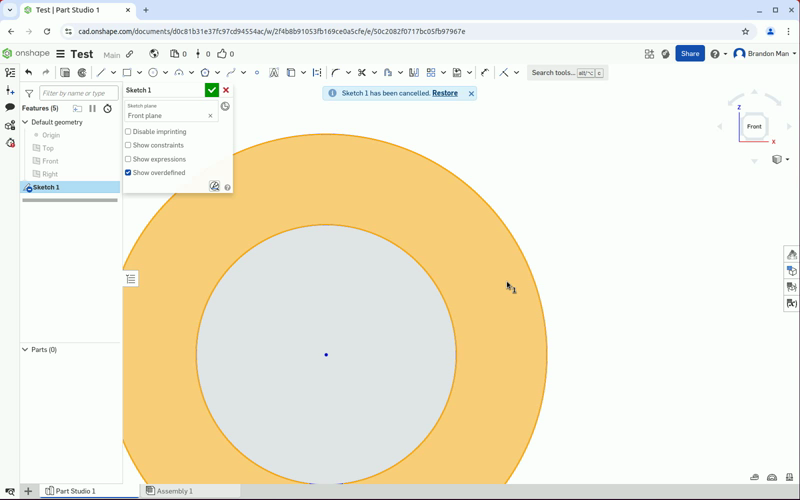
scroll(-6)
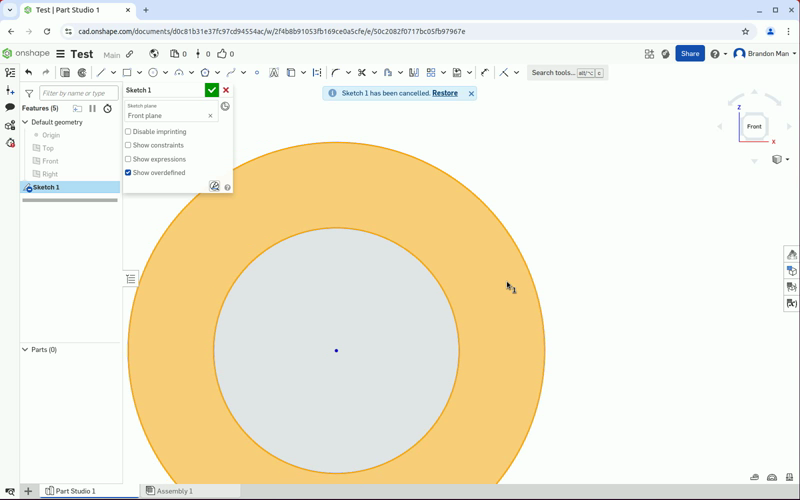
scroll(-6)
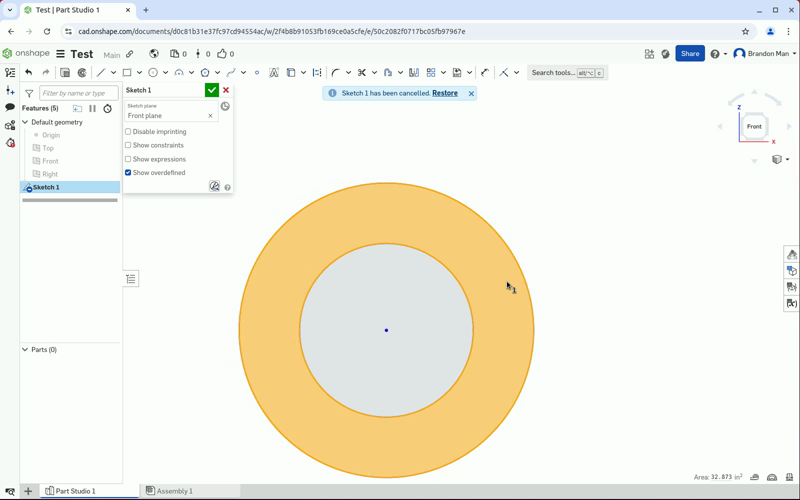
scroll(-6)
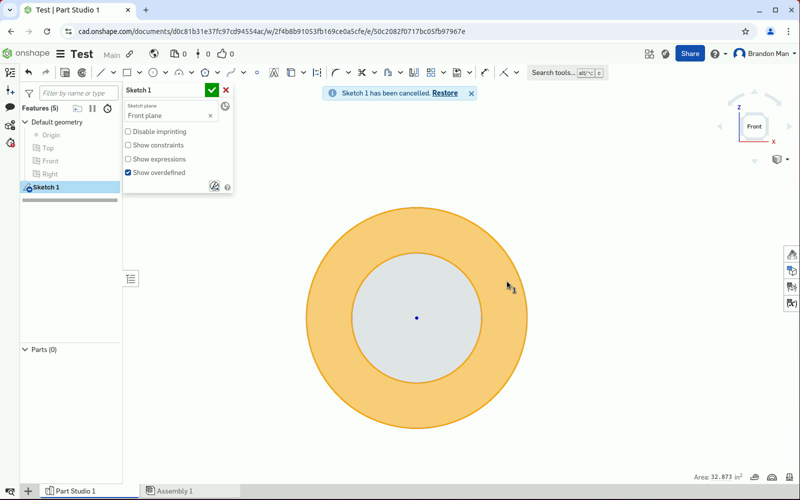
scroll(-6)
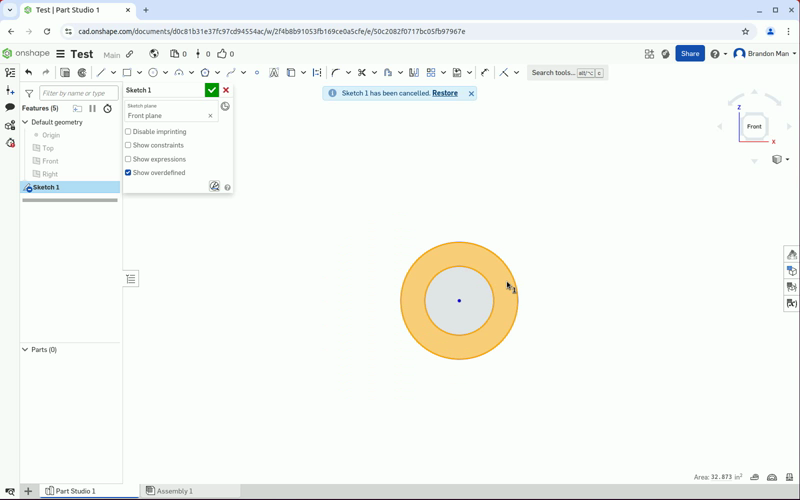
scroll(-6)
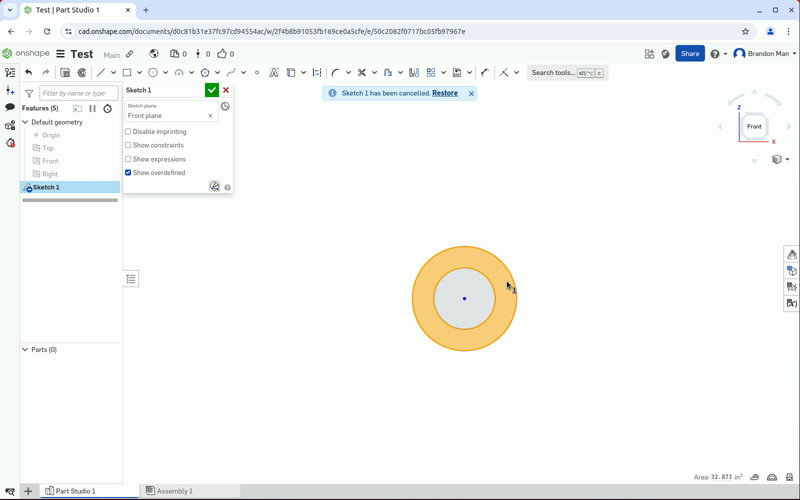
scroll(-6)
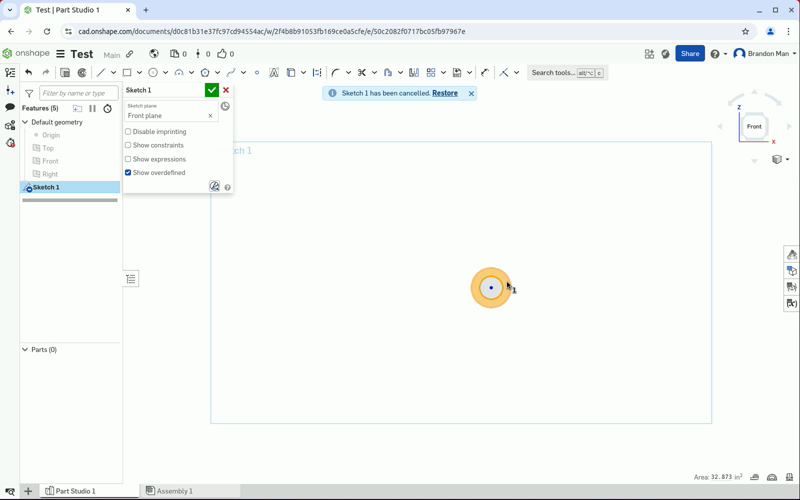
mouse_move(73, 352)
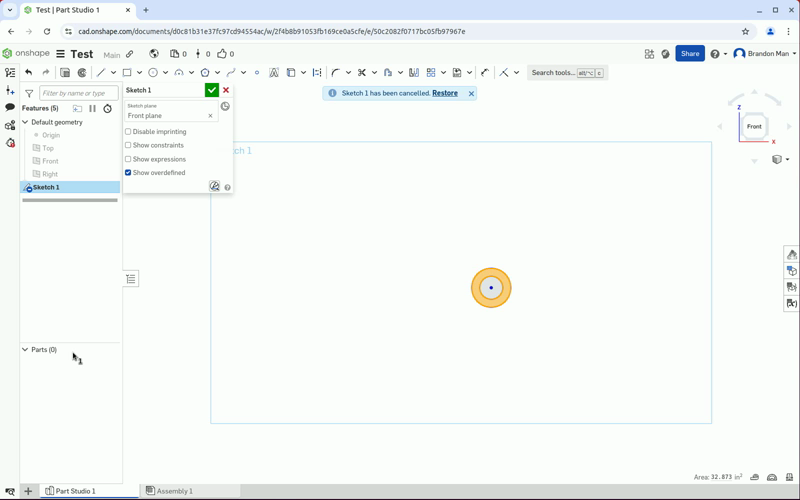
key(shift+y)
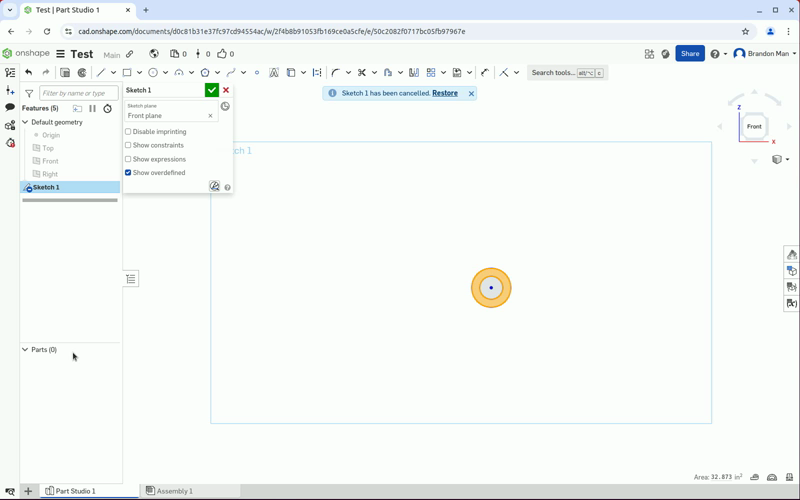
key(shift+e)
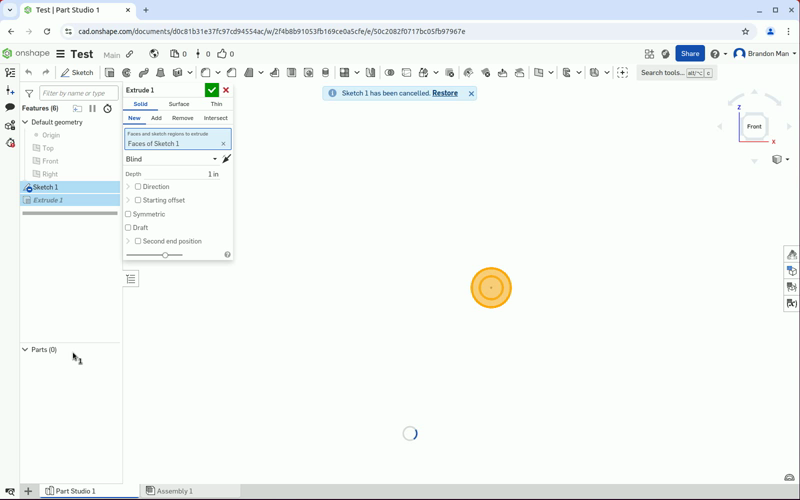
mouse_move(143, 106)
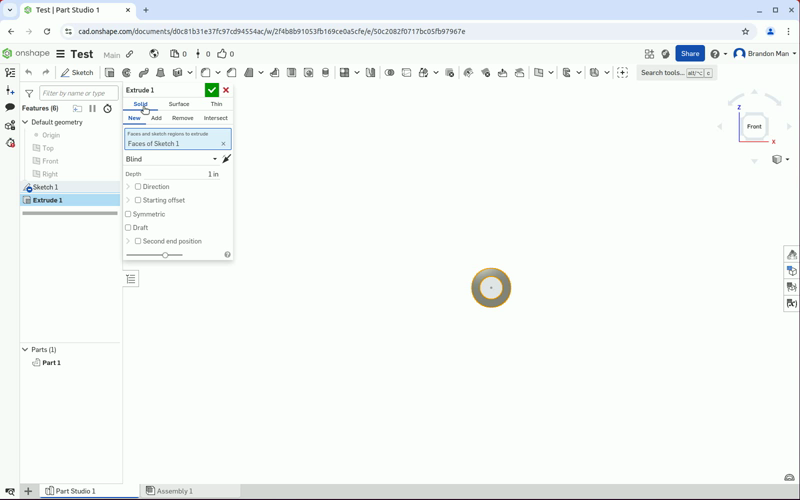
click(143, 106)
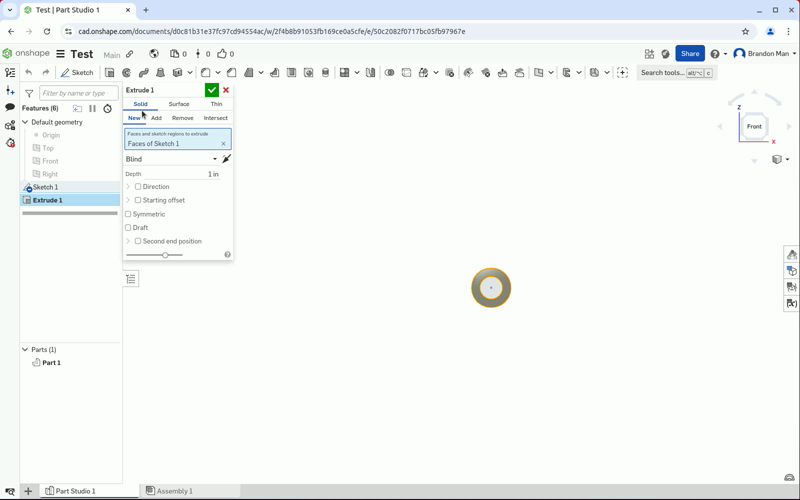
mouse_move(137, 120)
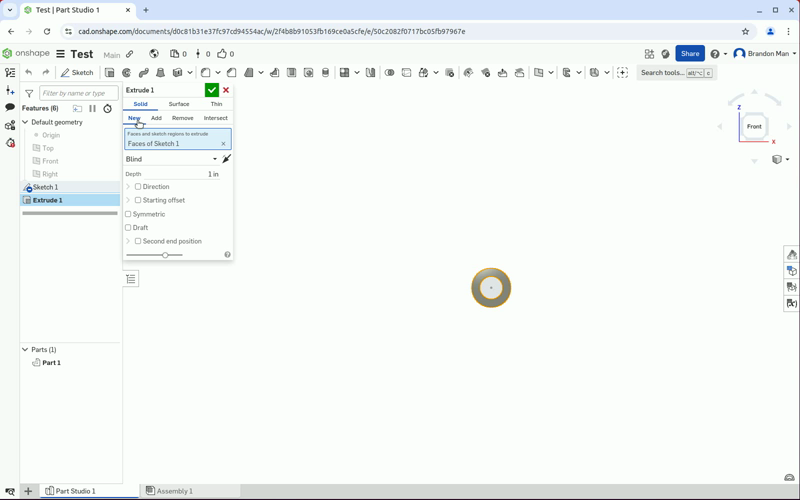
click(137, 120)
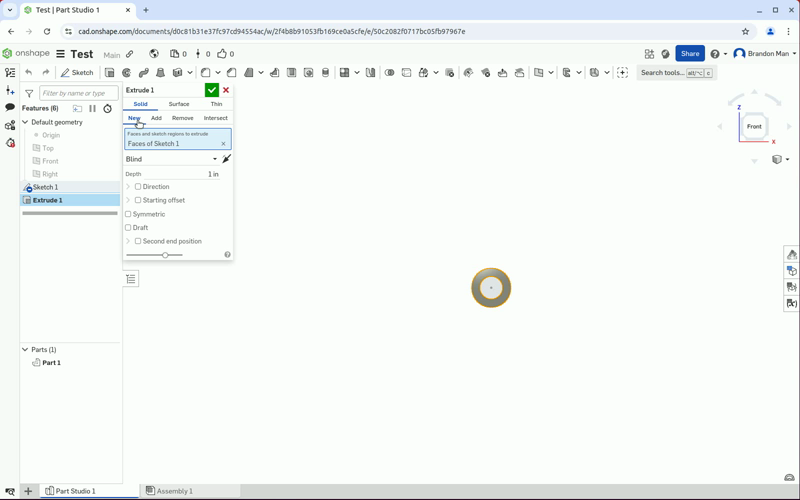
key(tab, 4)
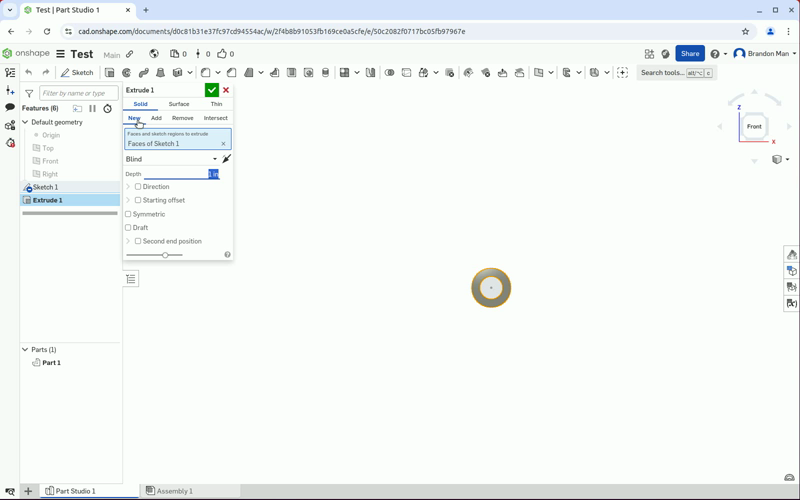
text(23.108)
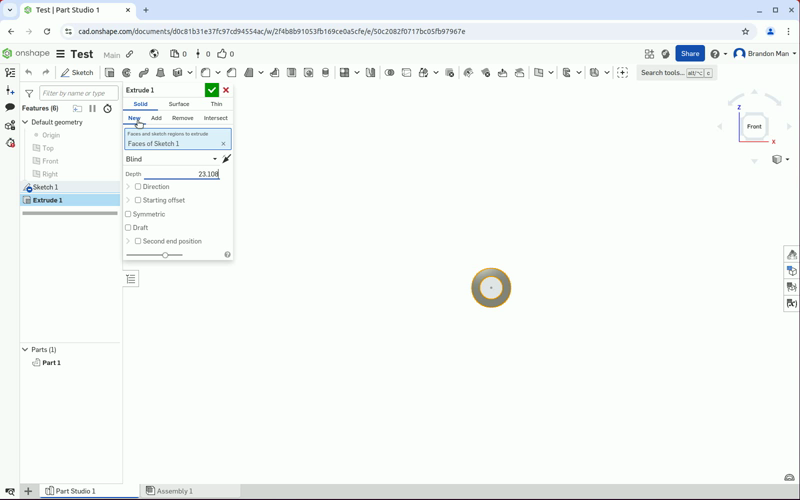
key(enter)
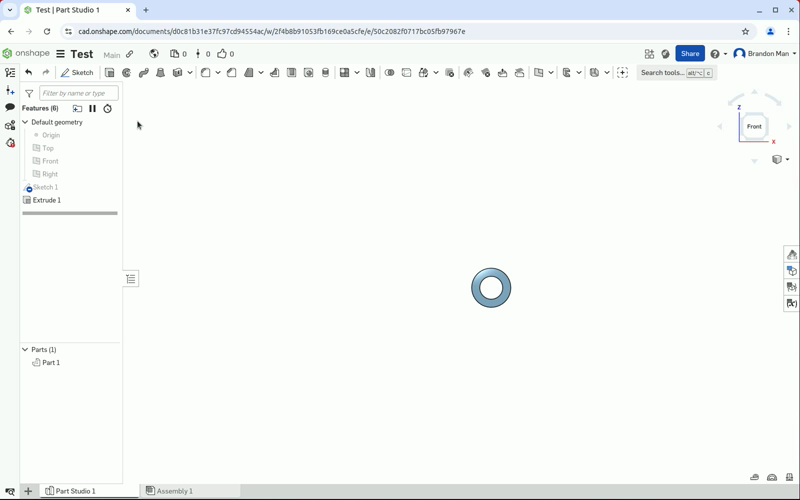
key(shift+h)
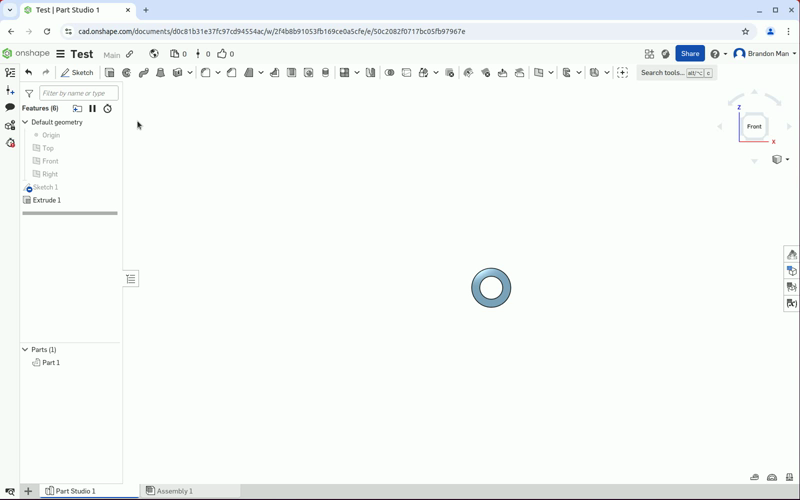
key(shift+h)
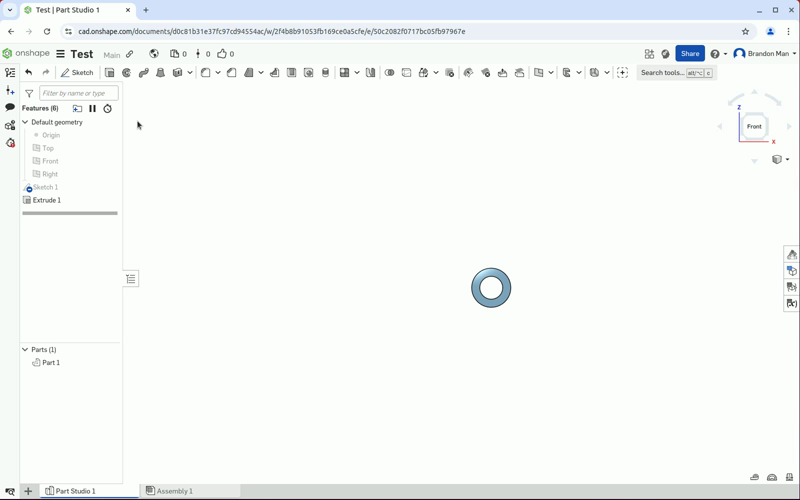
mouse_move(73, 189)
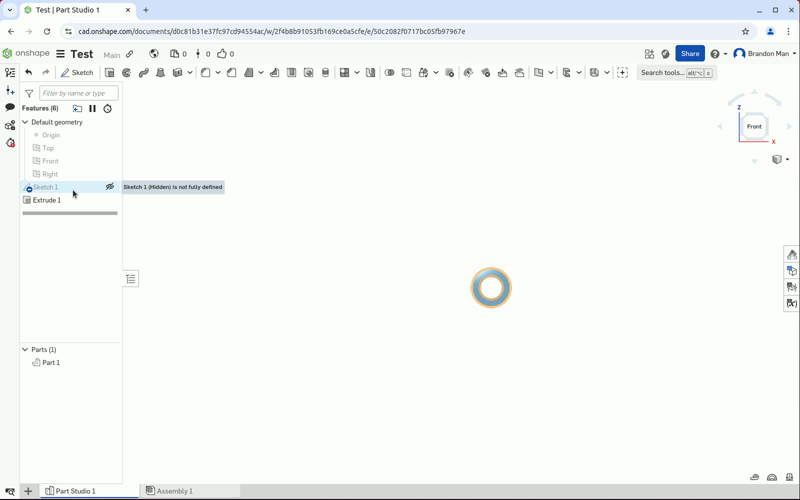
click(73, 189)
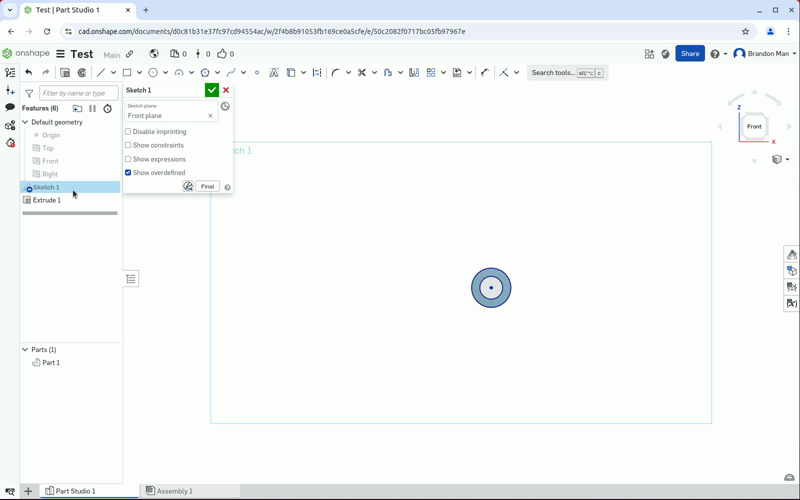
mouse_move(229, 92)
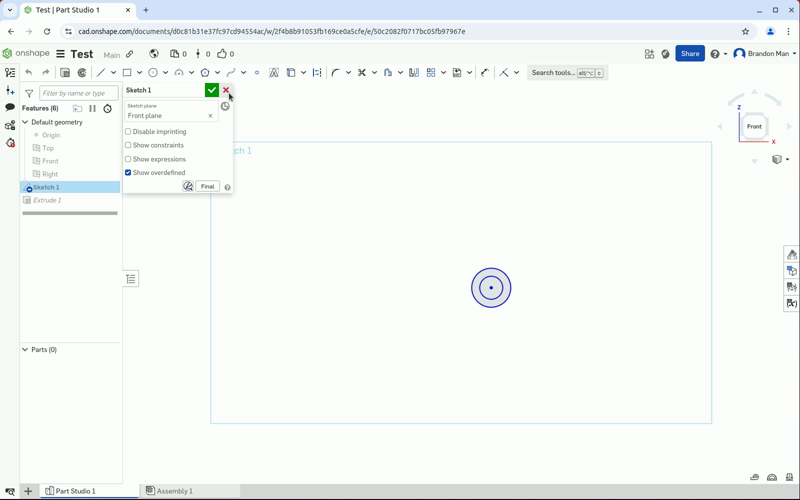
click(229, 92)
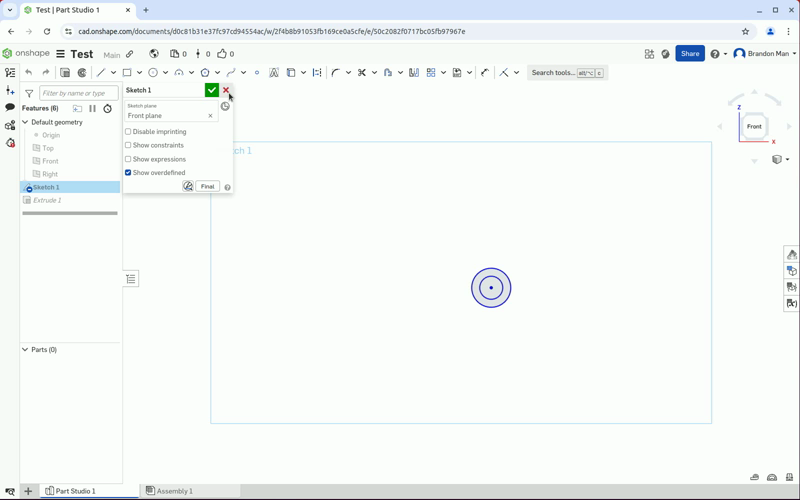
key(shift+s)
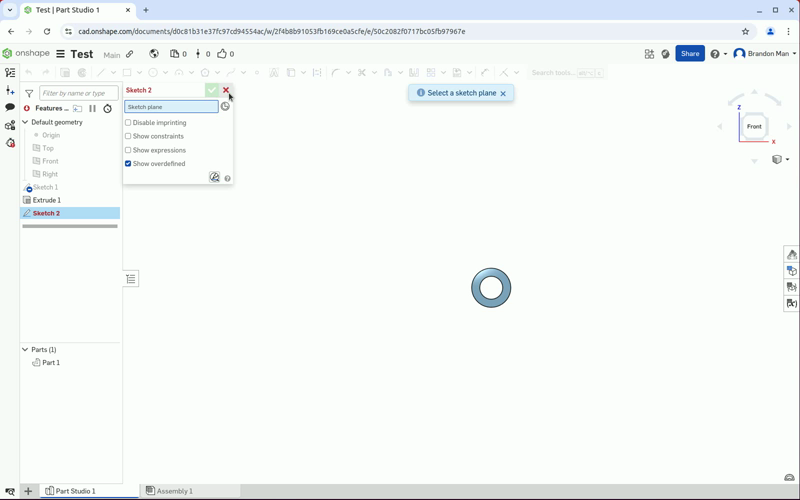
mouse_move(73, 163)
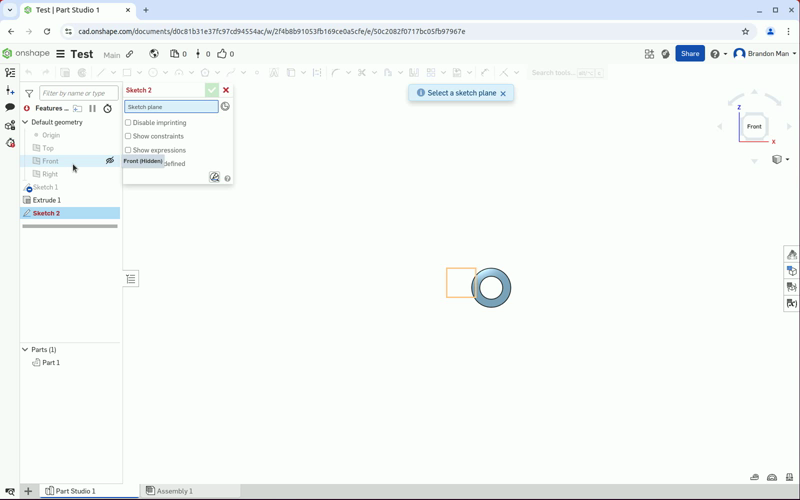
click(73, 163)
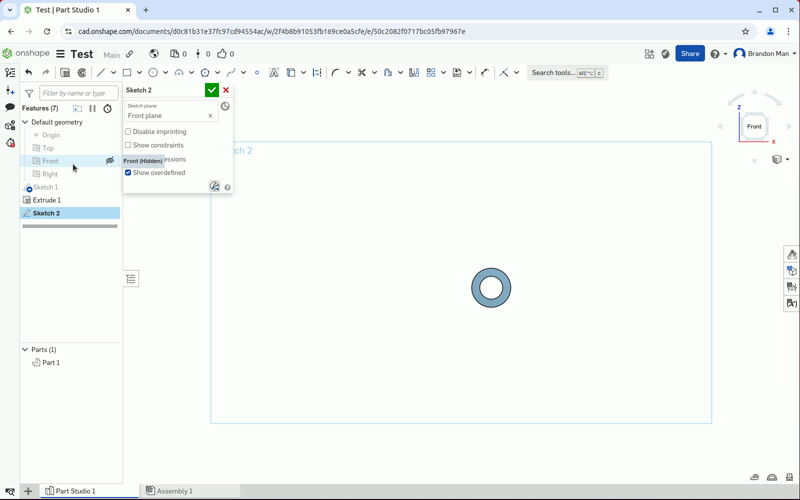
mouse_move(73, 352)
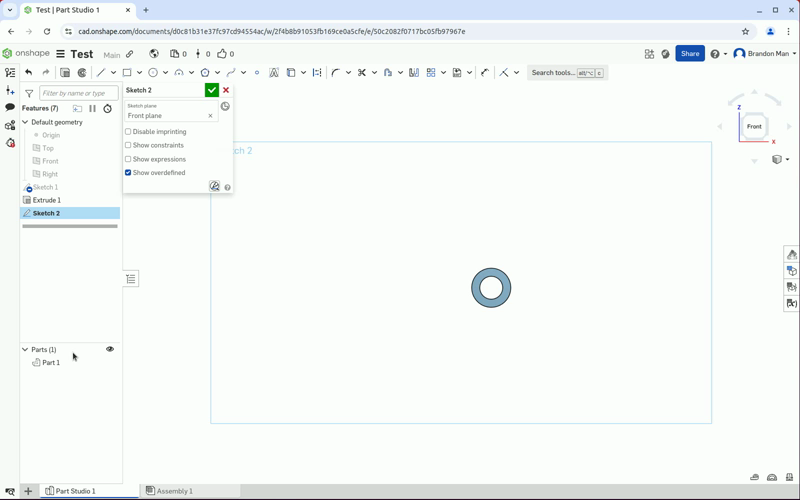
key(y)
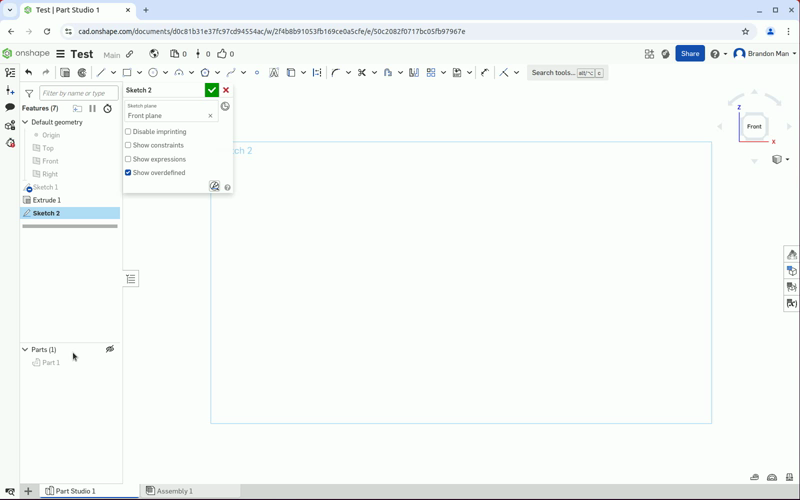
key(c)
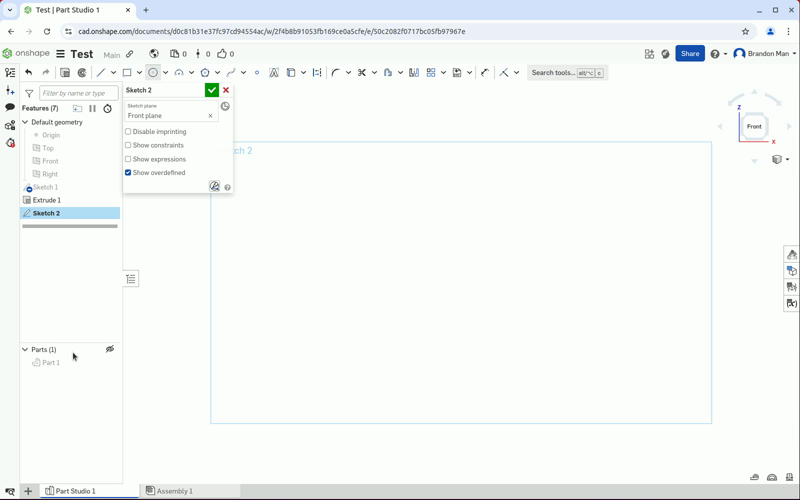
key_down(shift)
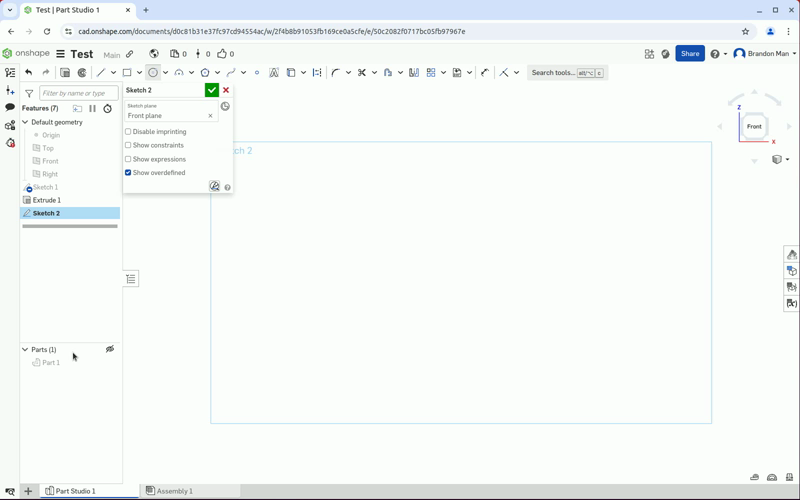
mouse_move(491, 287)
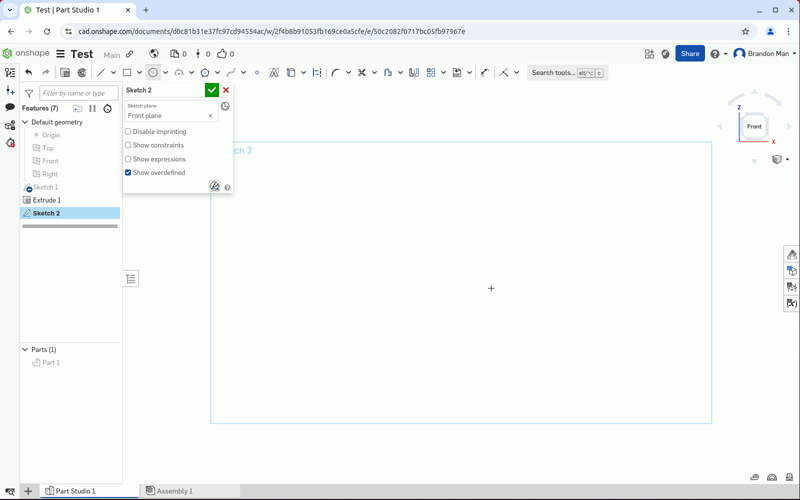
click(491, 287)
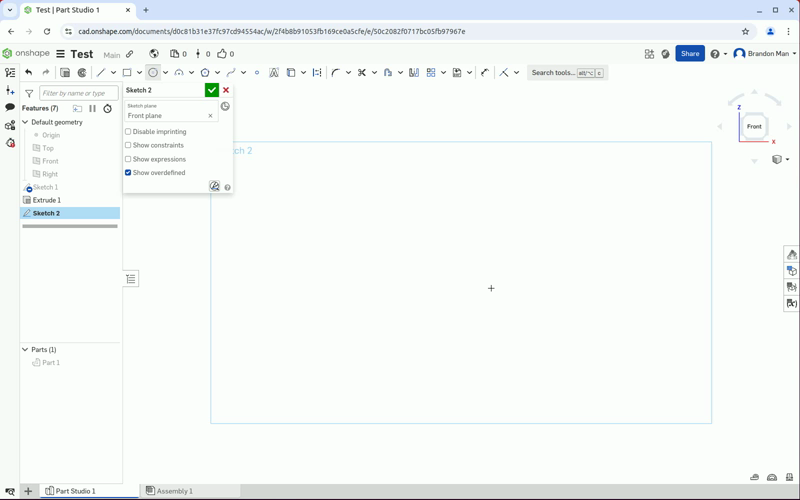
key_up(shift)
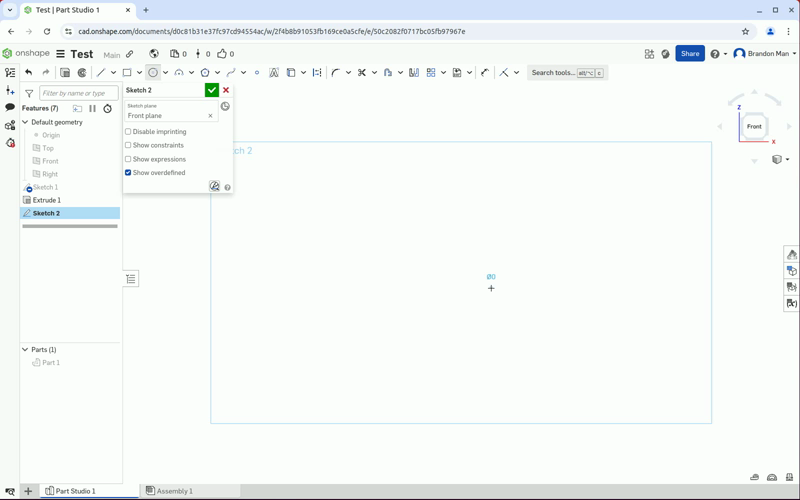
mouse_move(503, 287)
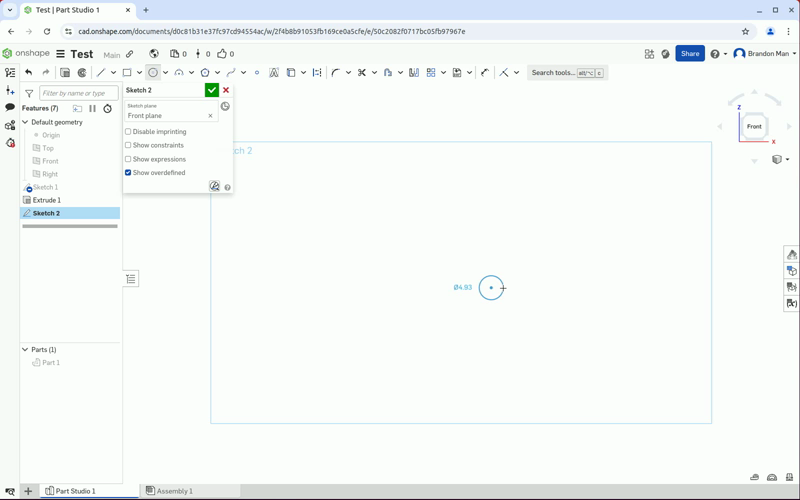
click(503, 287)
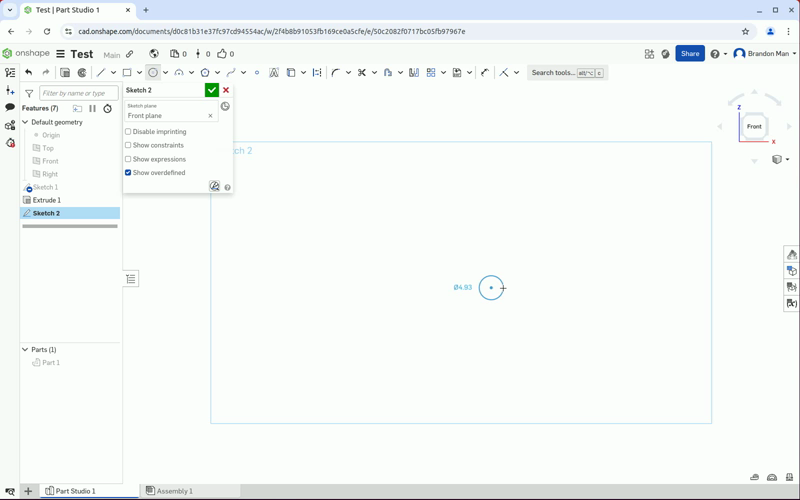
key(esc)
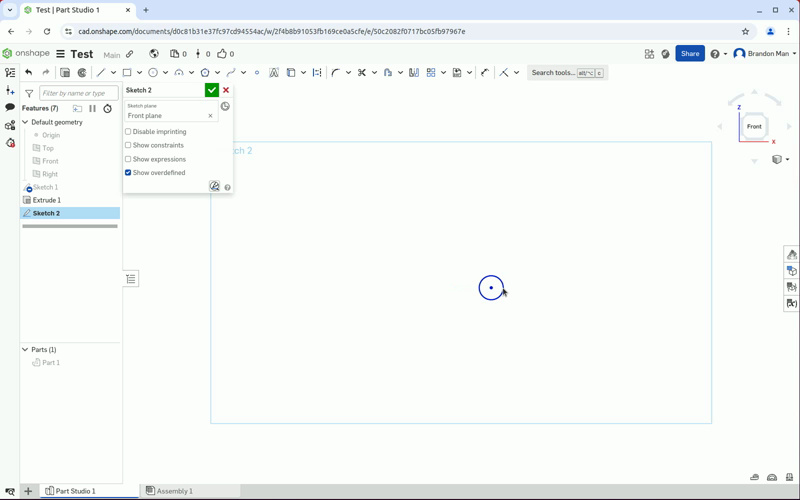
mouse_move(486, 295)
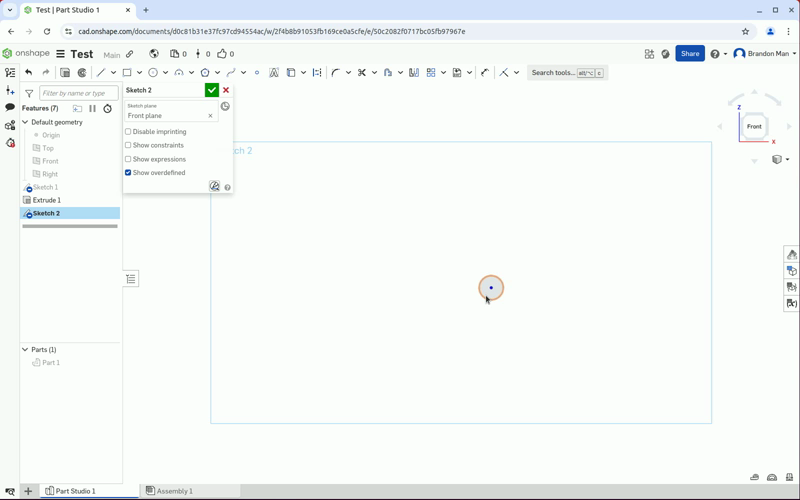
scroll(6)
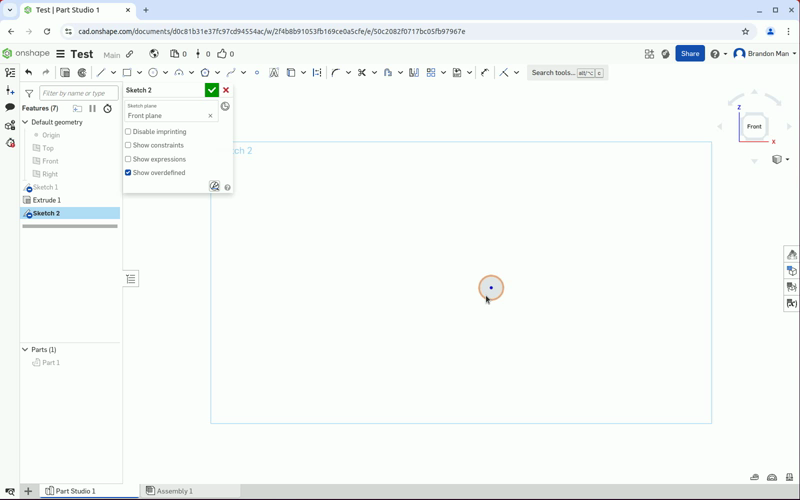
scroll(6)
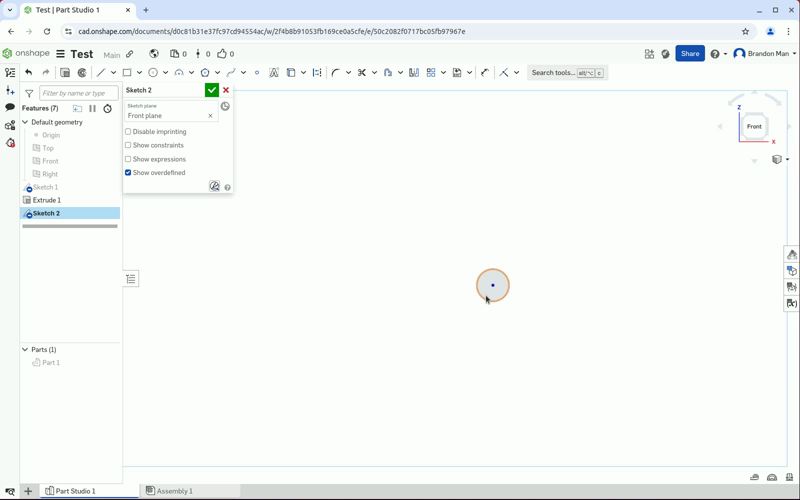
scroll(6)
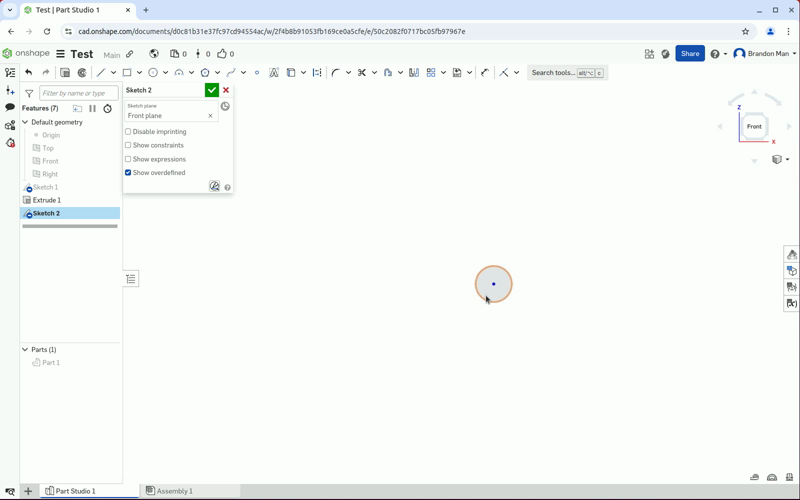
scroll(6)
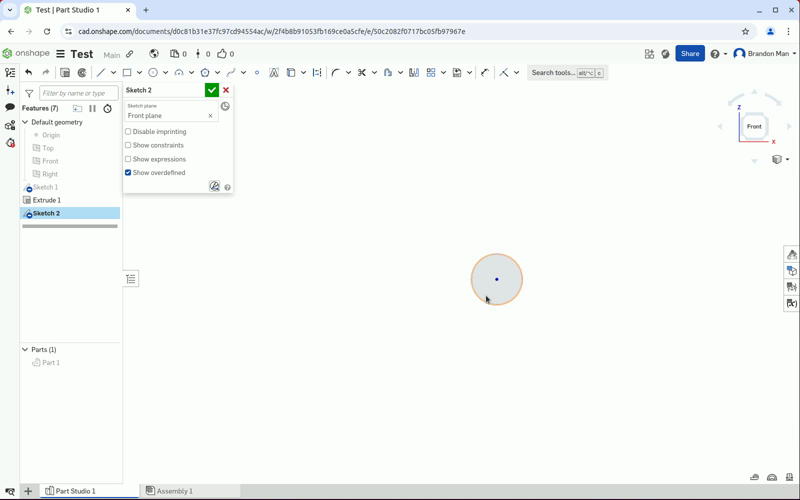
scroll(6)
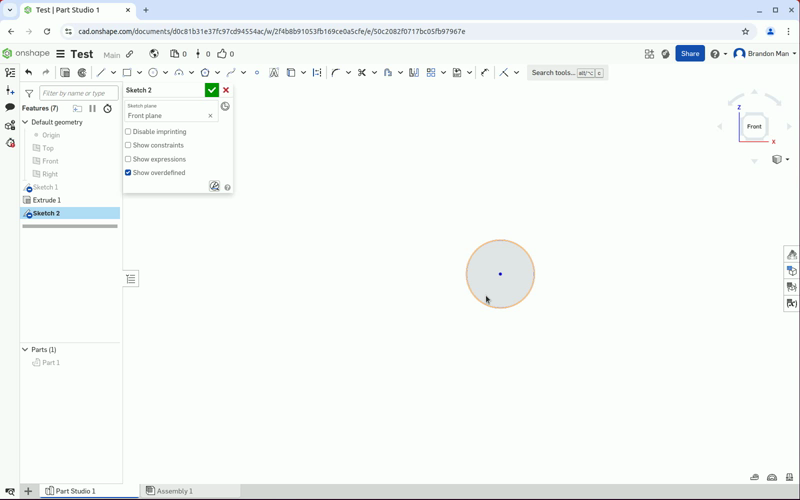
scroll(6)
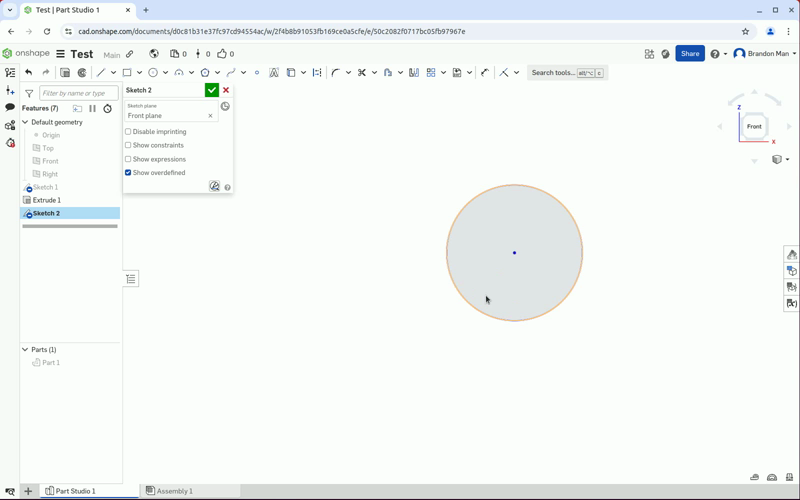
scroll(6)
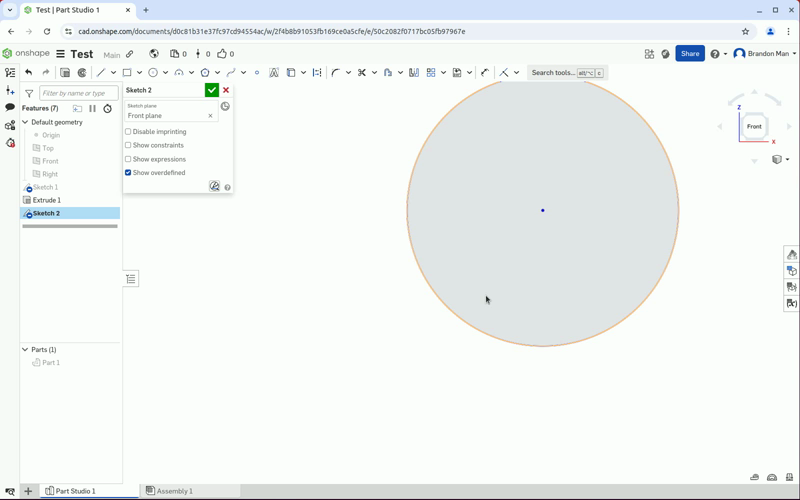
click(486, 295)
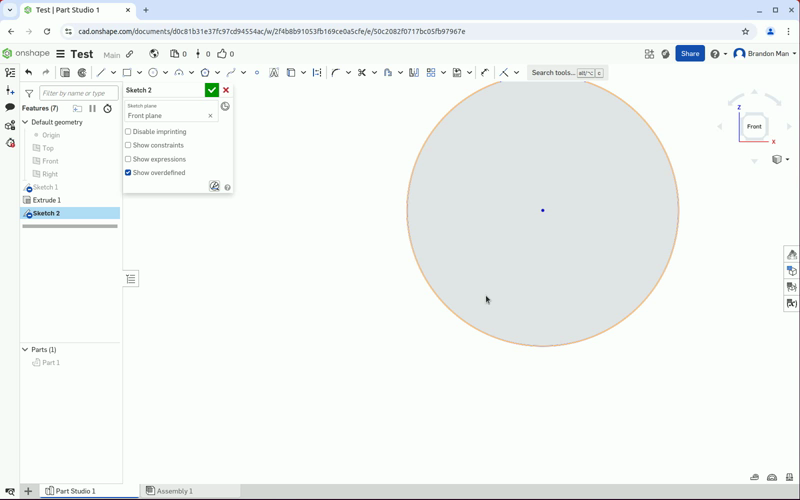
scroll(-6)
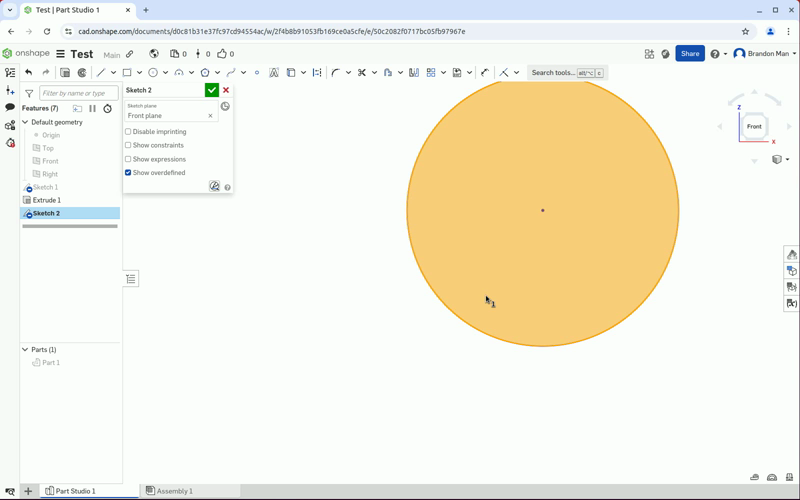
scroll(-6)
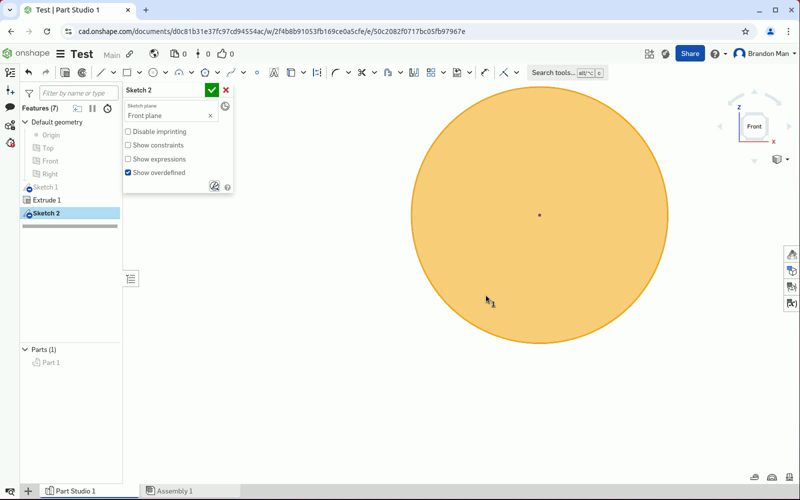
scroll(-6)
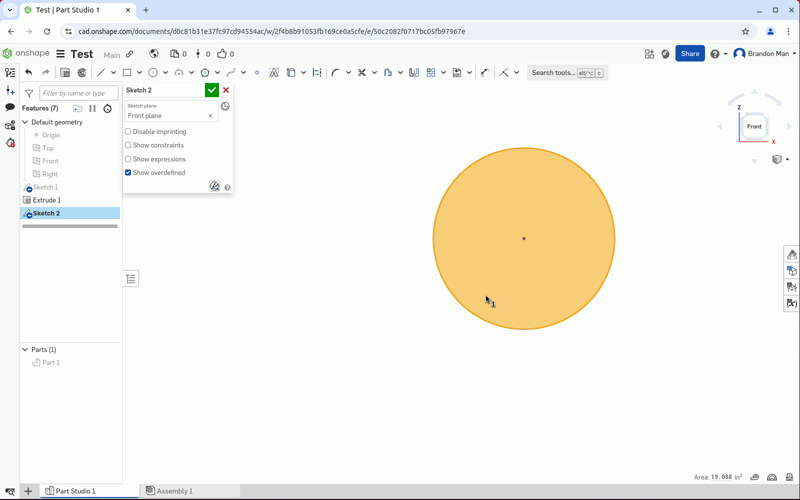
scroll(-6)
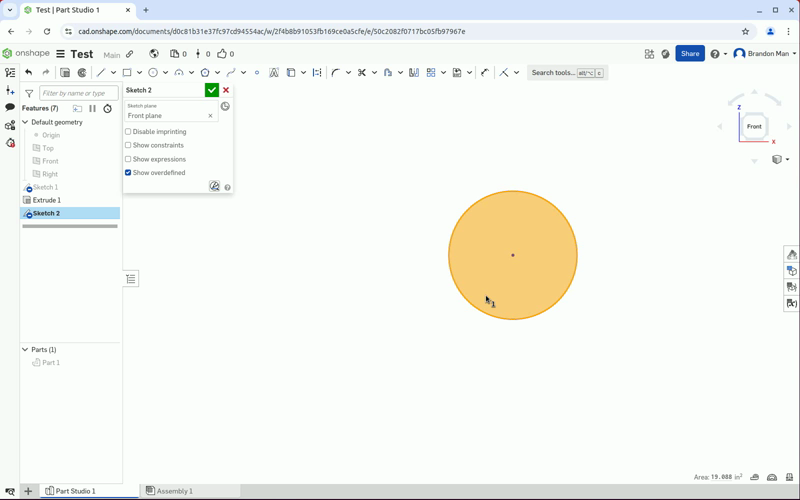
scroll(-6)
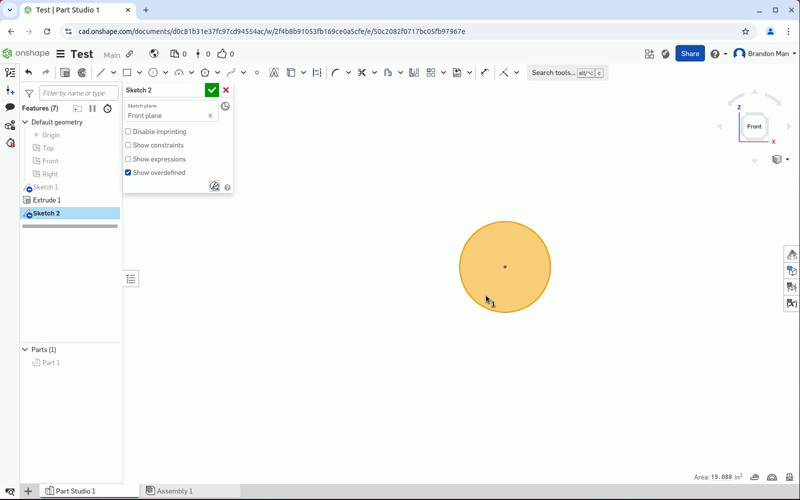
scroll(-6)
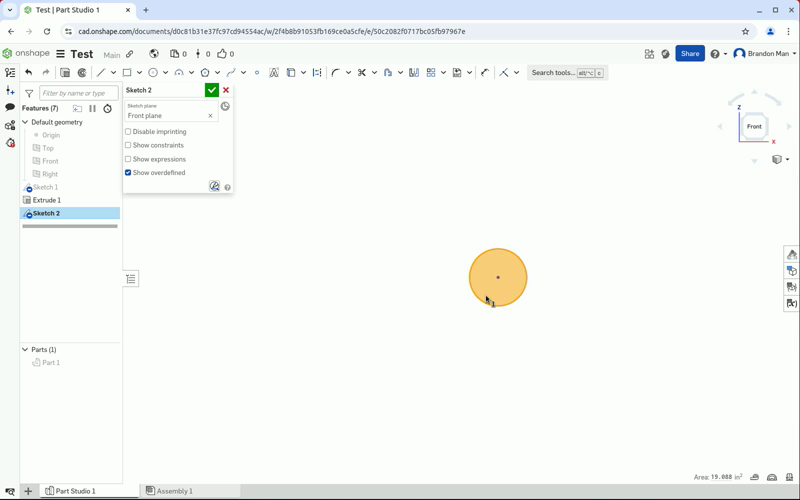
scroll(-6)
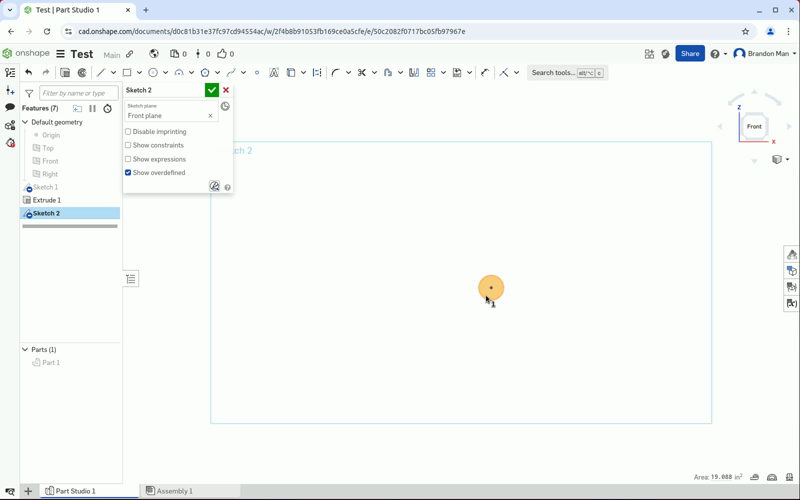
mouse_move(73, 352)
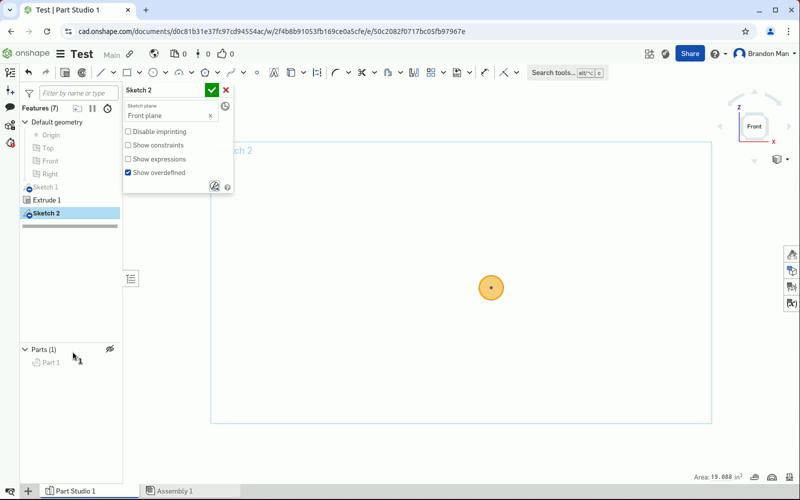
key(shift+y)
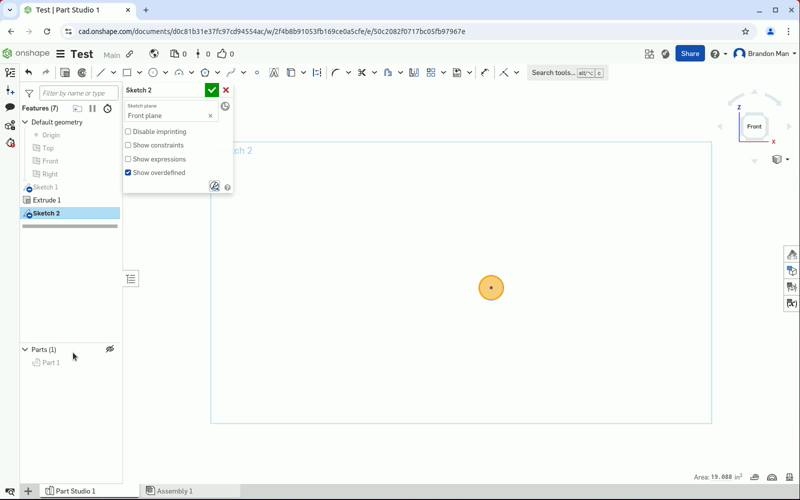
key(shift+e)
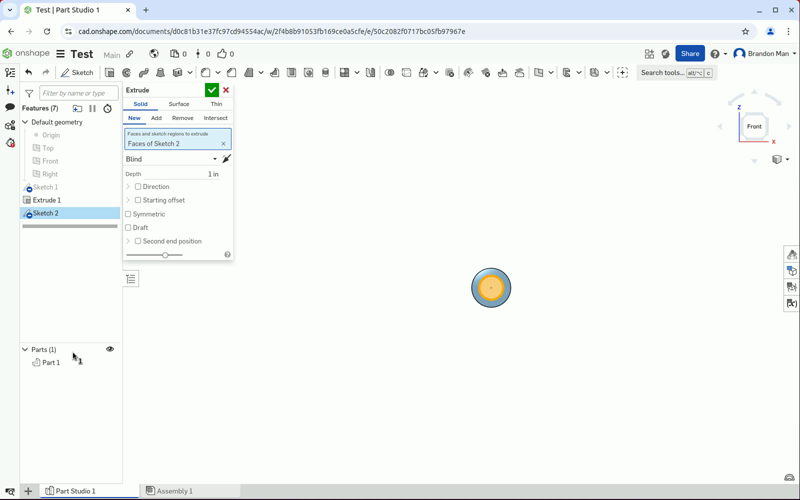
mouse_move(143, 106)
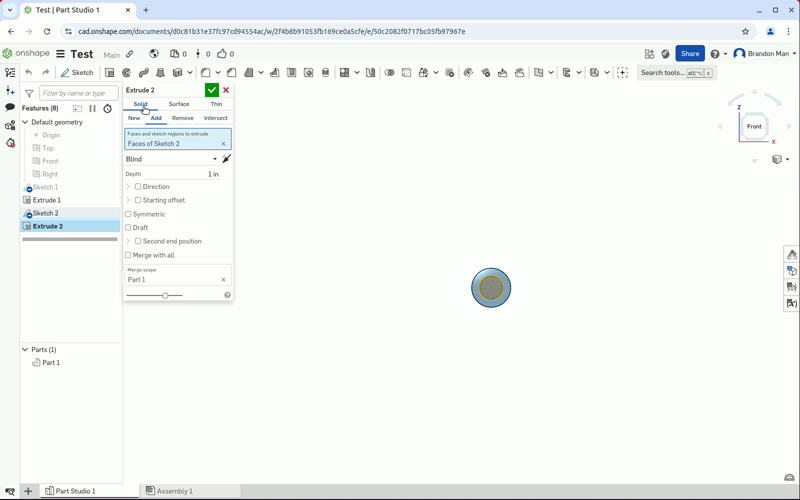
click(143, 106)
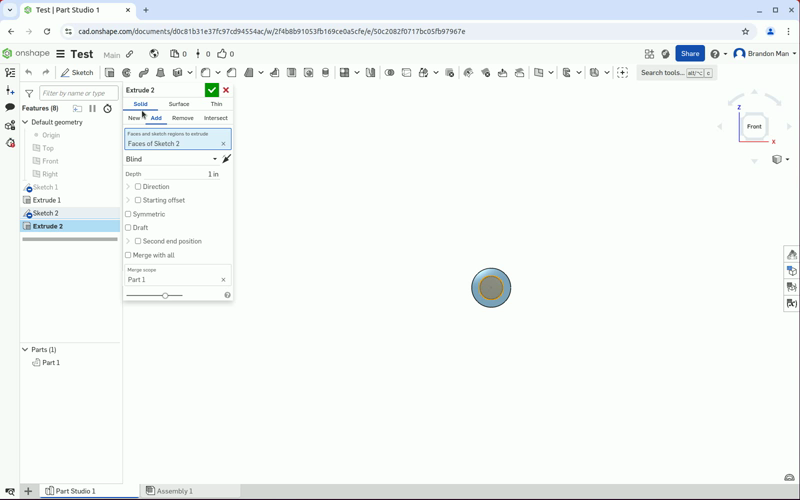
mouse_move(137, 120)
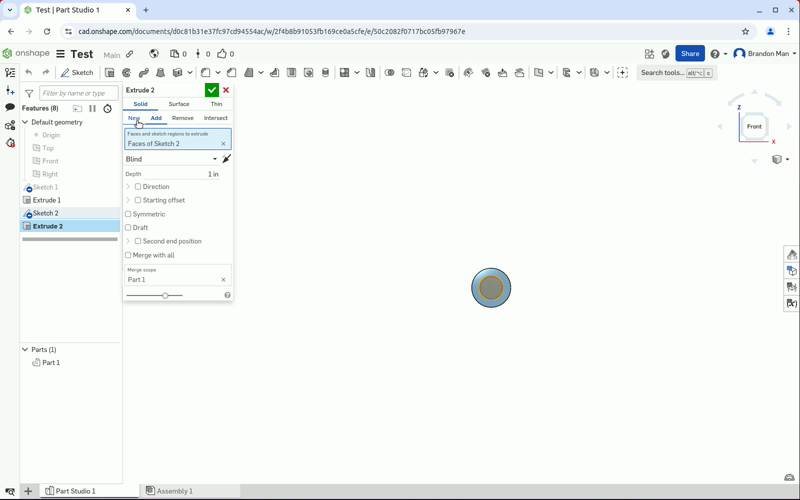
click(137, 120)
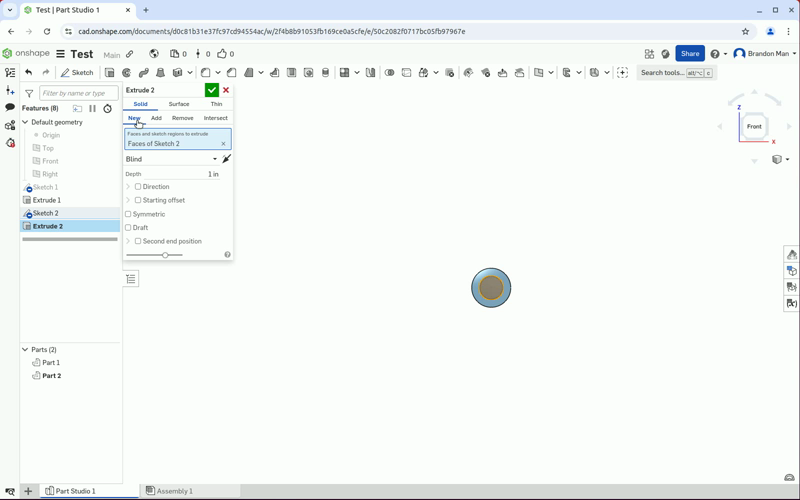
key(tab, 4)
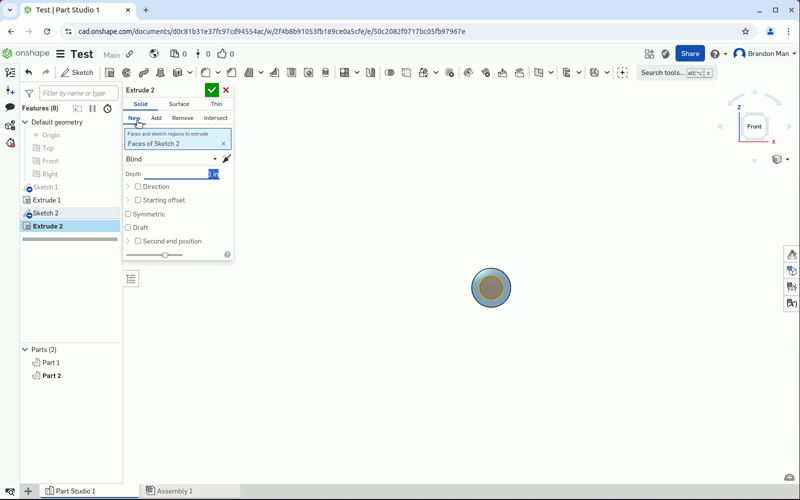
text(23.108)
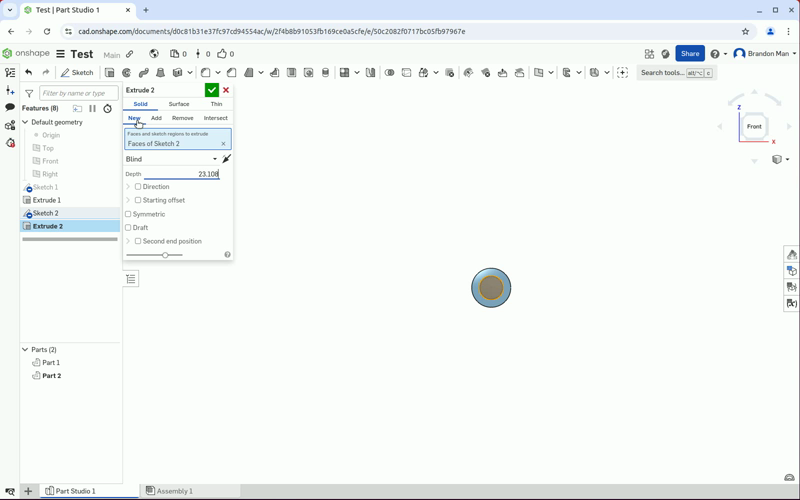
key(enter)
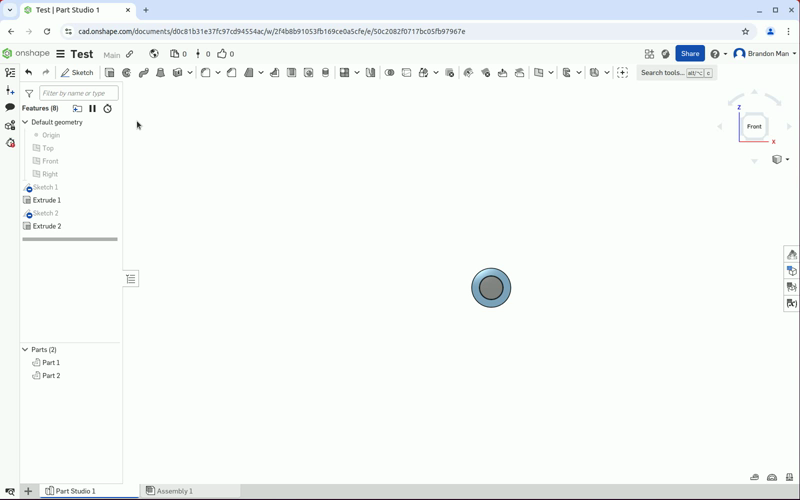
key(shift+h)
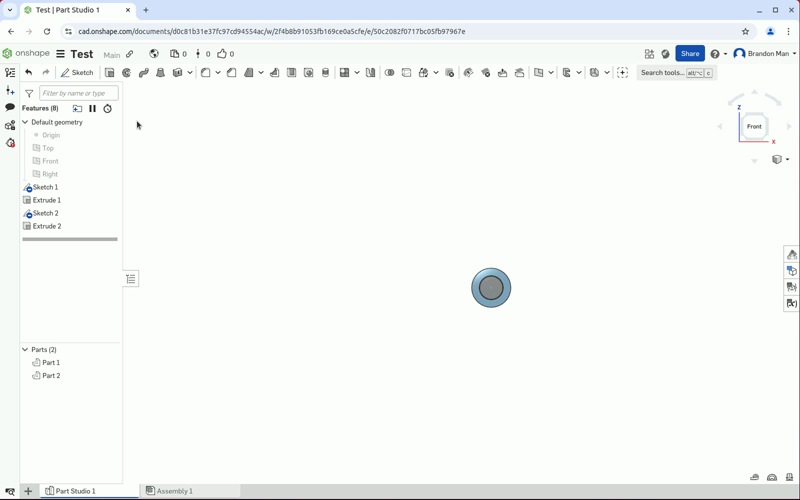
key(shift+h)
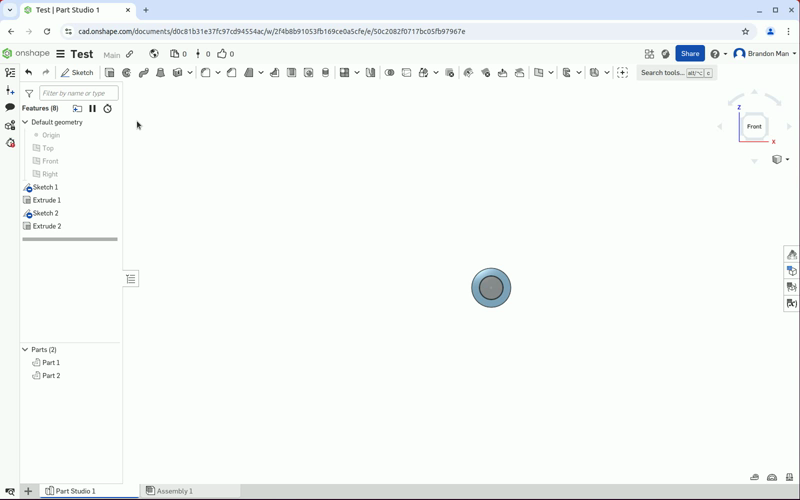
key(shift+7)
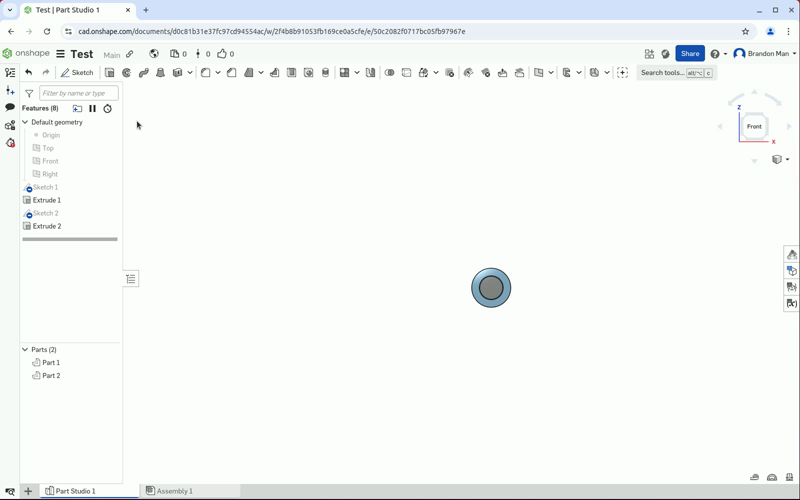
key(left, 2)
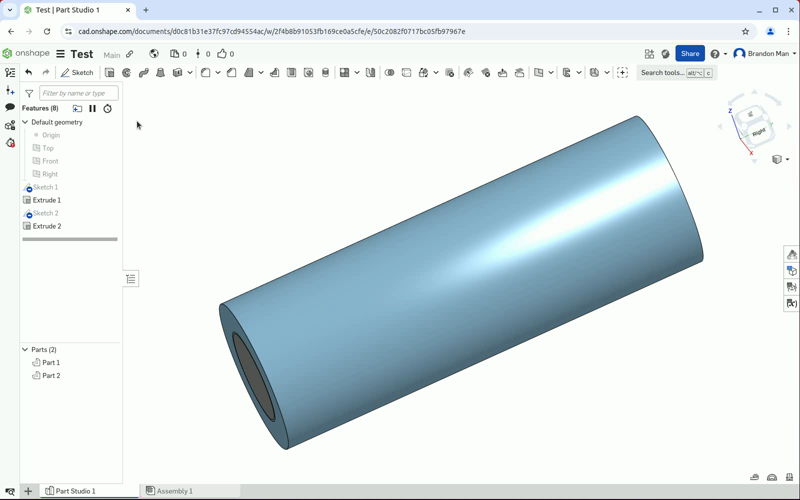
key(down, 2)
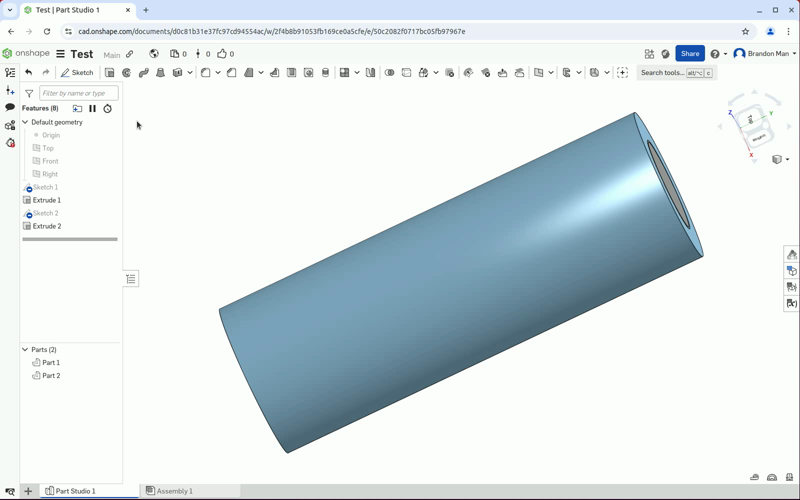
key(up, 2)
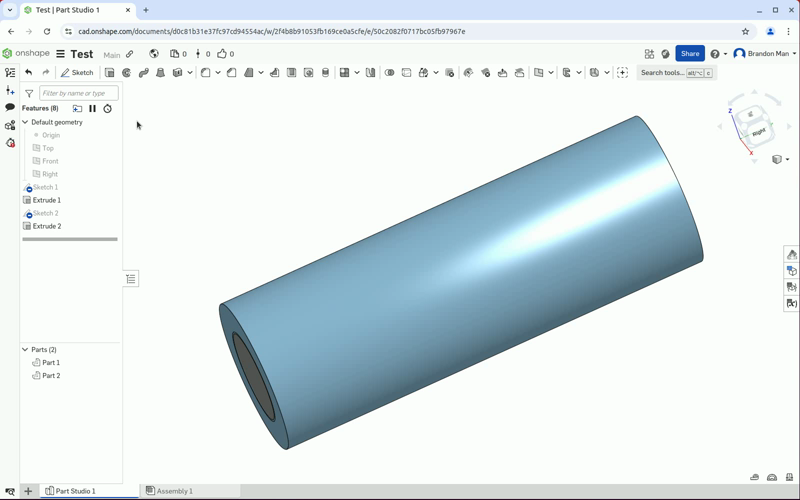
key(right, 2)
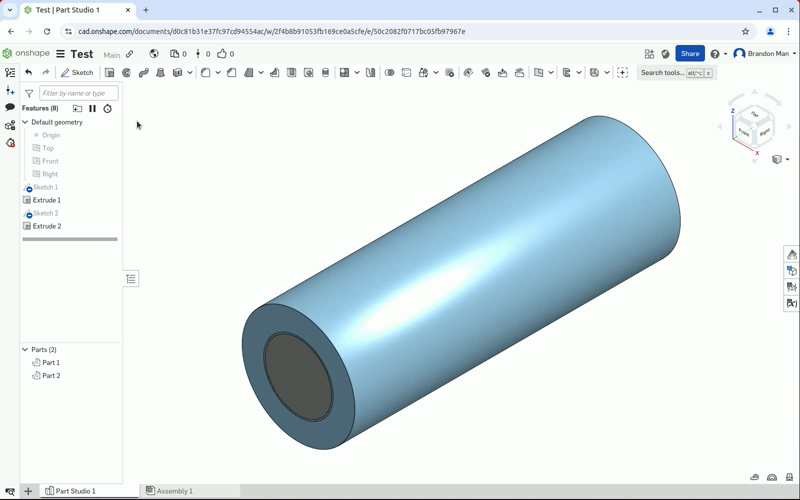
mouse_move(73, 189)
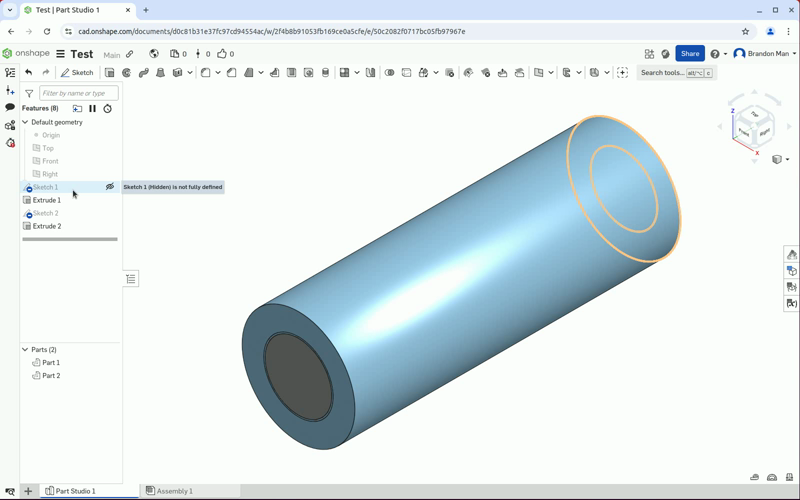
click(73, 189)